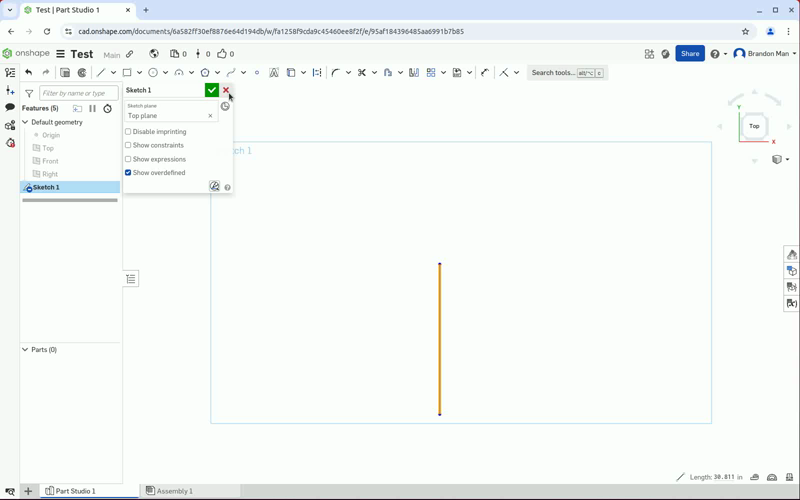
key(shift+h)
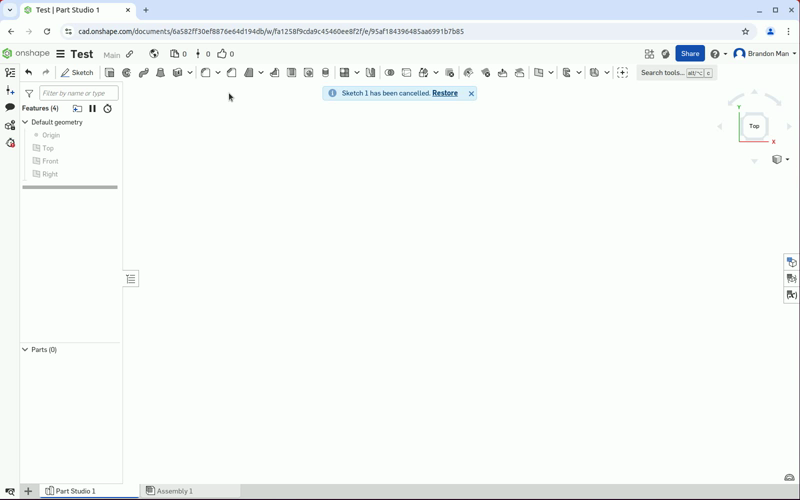
mouse_move(73, 352)
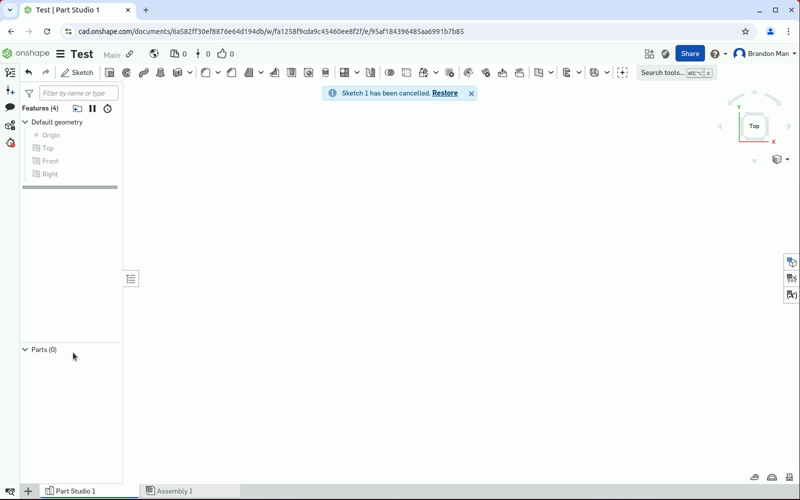
key(y)
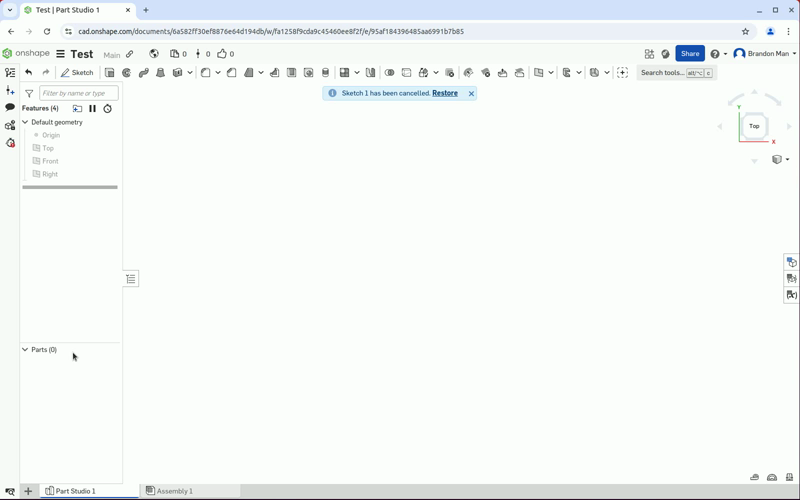
key(shift+p)
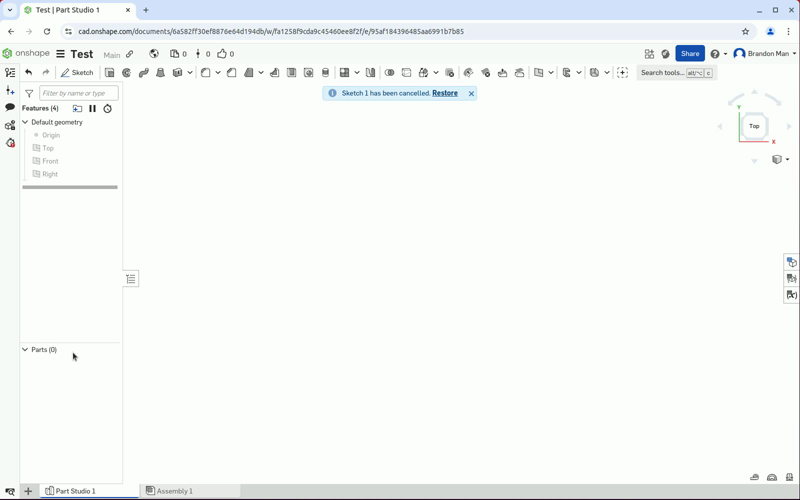
key(space)
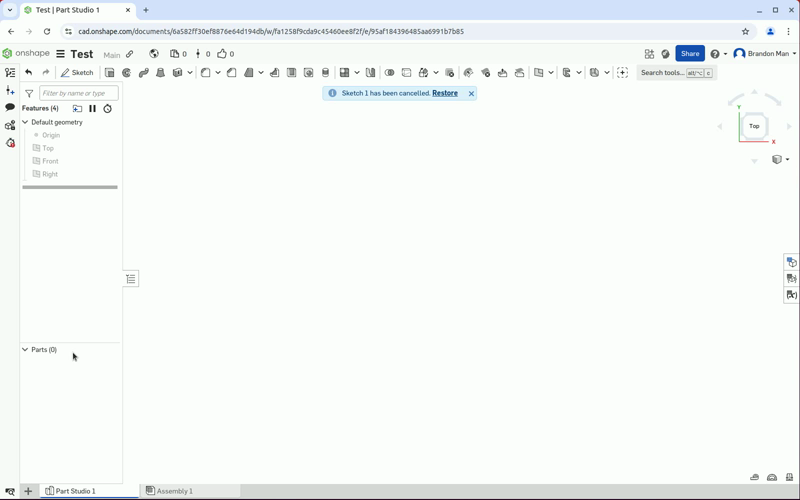
key_down(shift)
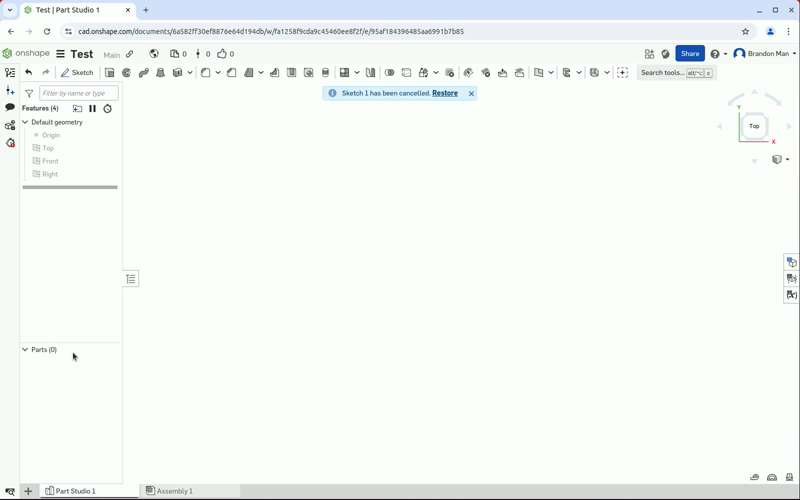
key(up)
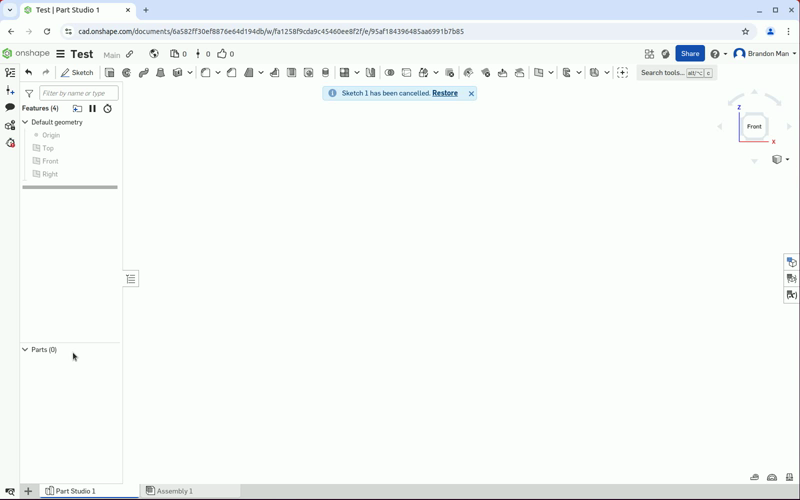
key_up(shift)
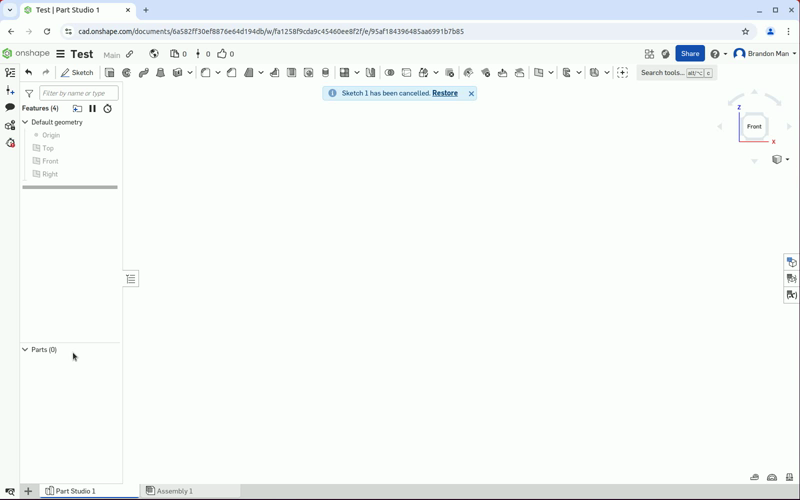
mouse_move(73, 352)
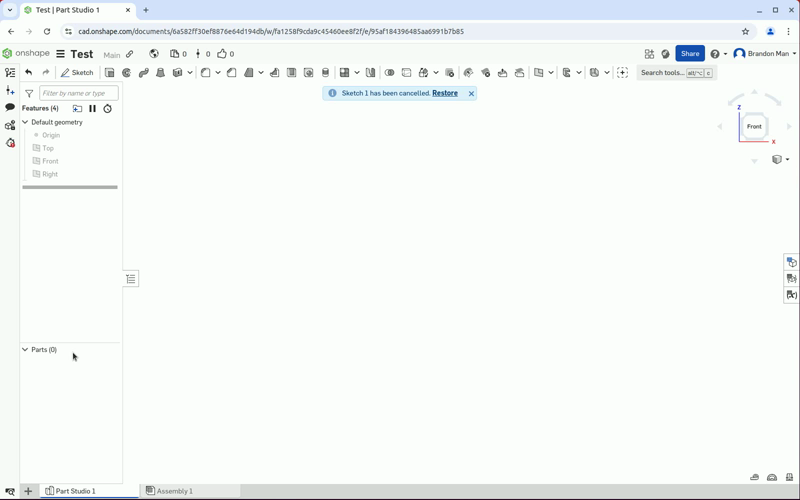
key(shift+y)
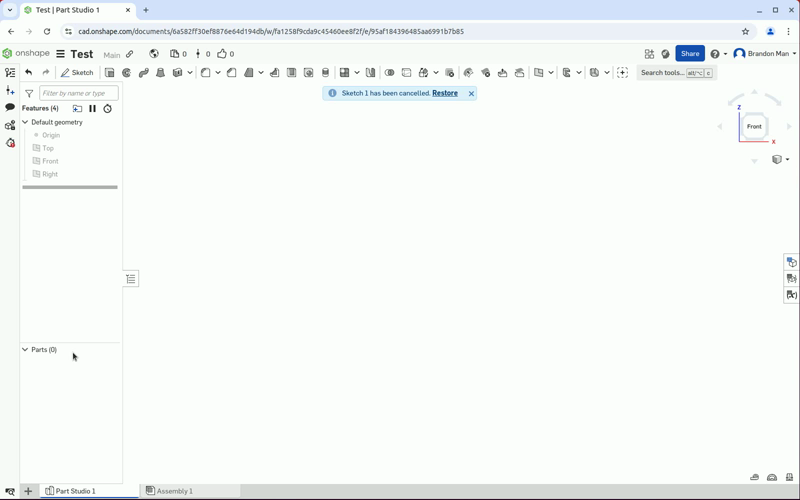
key(shift+s)
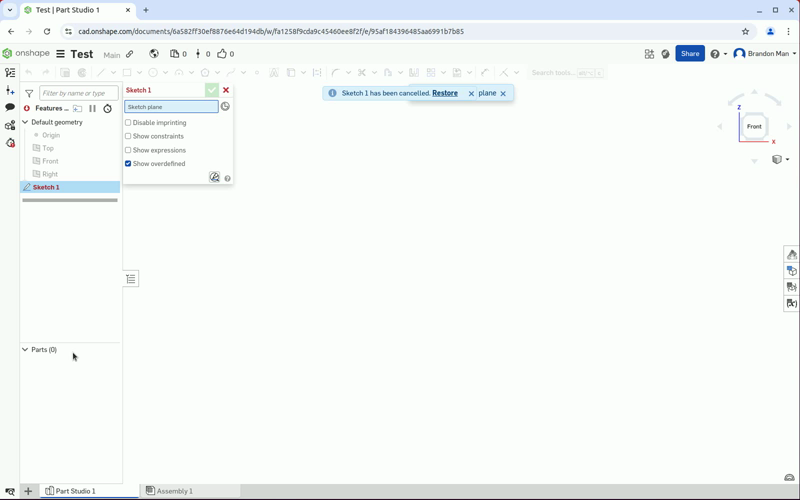
mouse_move(73, 163)
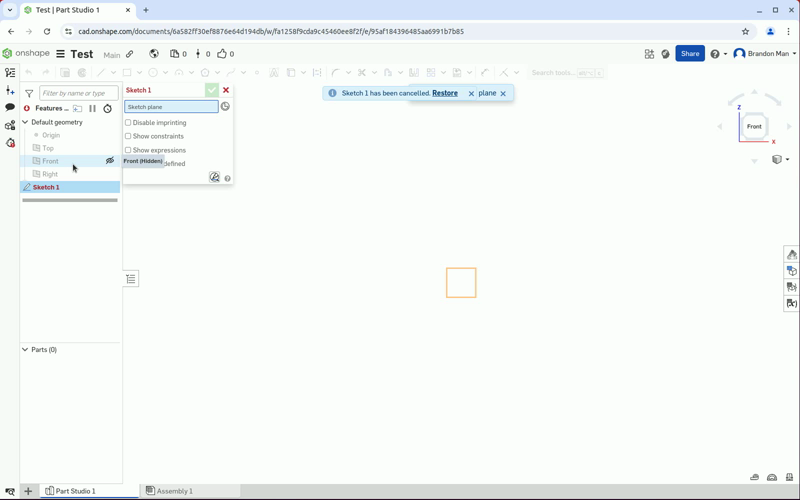
click(73, 163)
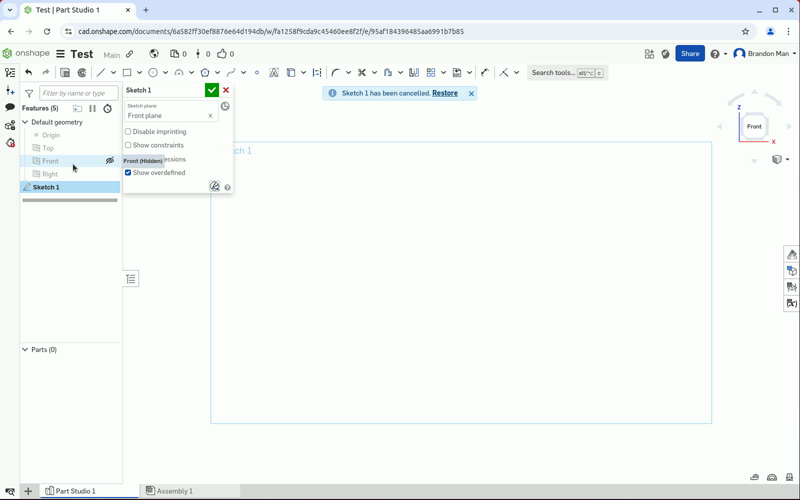
mouse_move(73, 352)
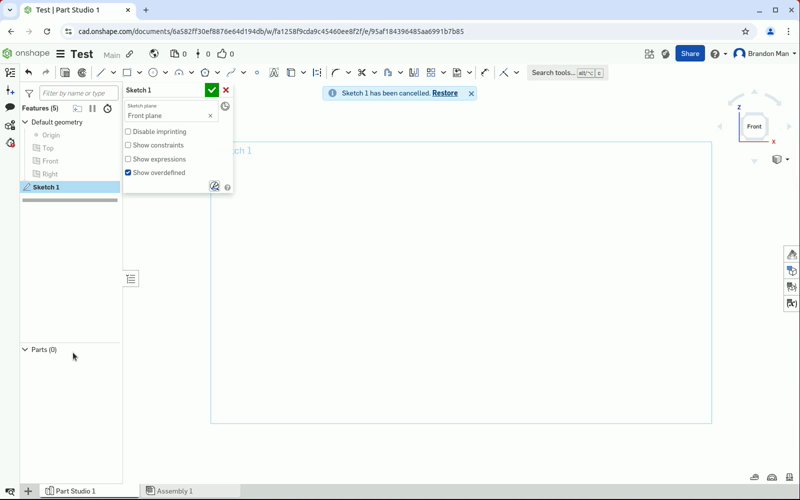
key(y)
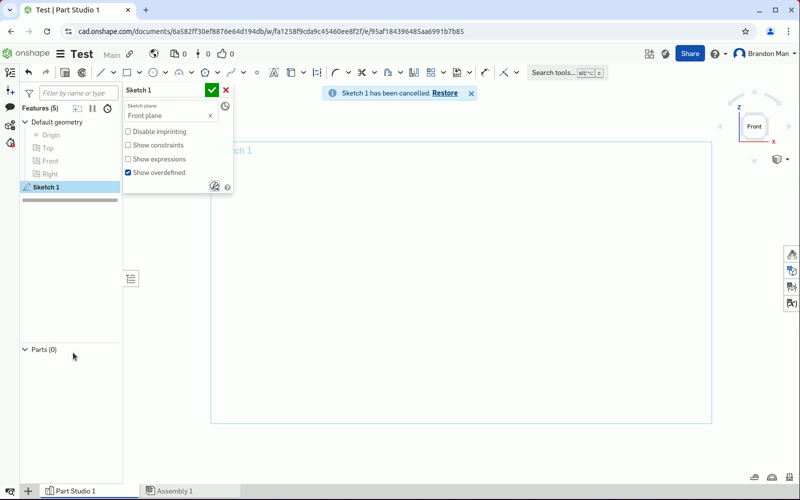
key(l)
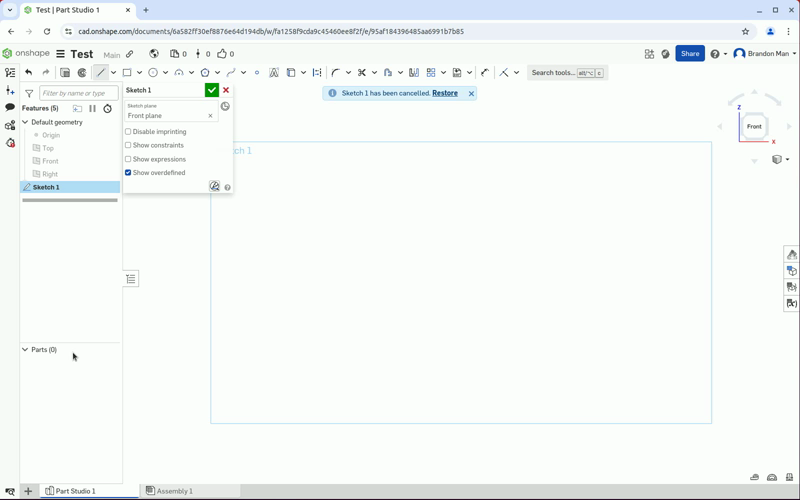
key_down(shift)
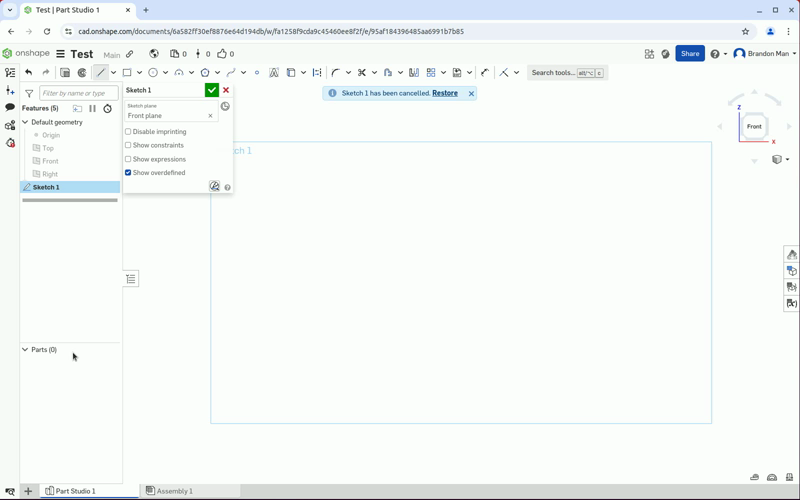
mouse_move(348, 275)
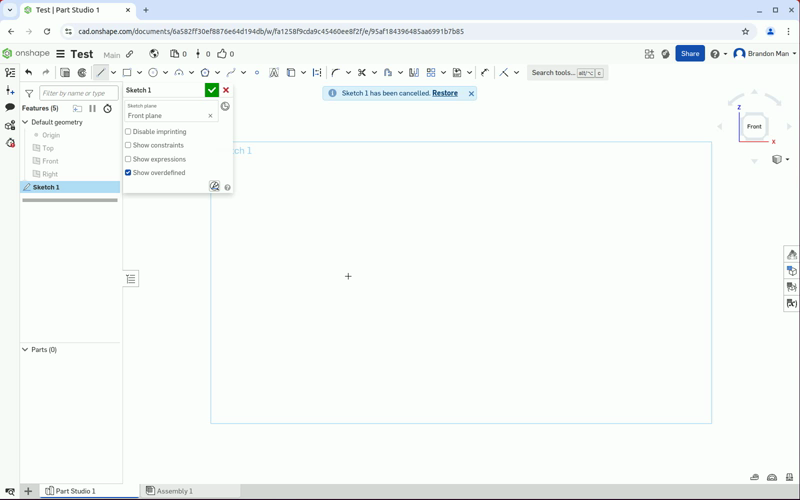
click(348, 275)
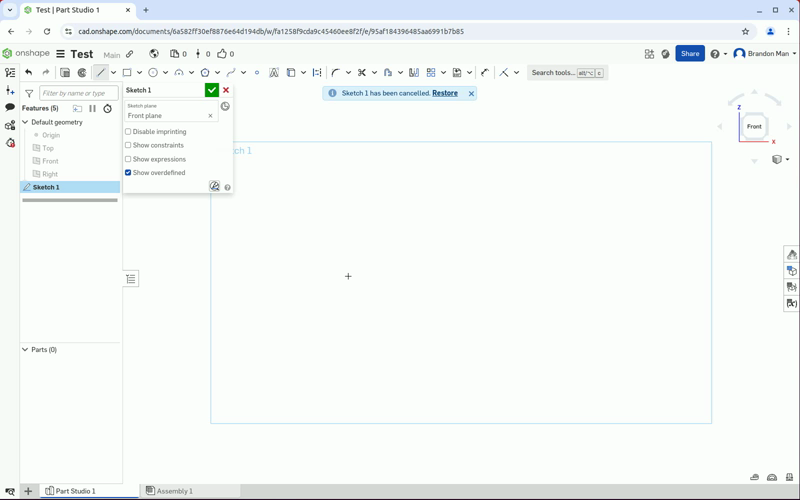
key_up(shift)
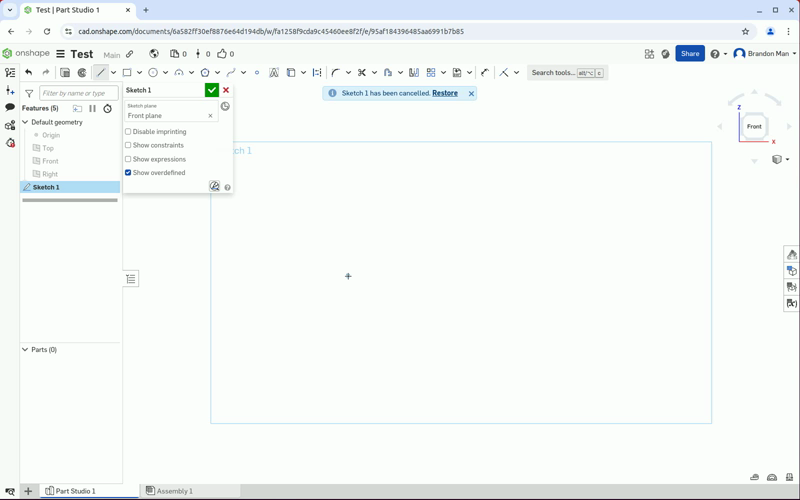
key_down(shift)
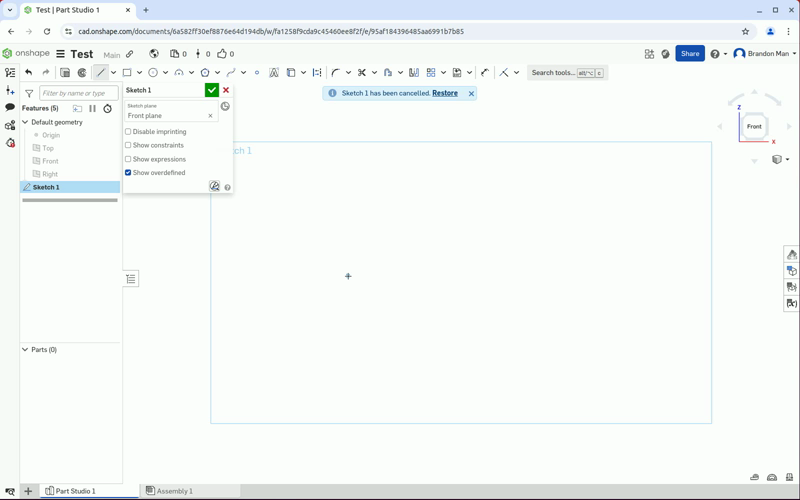
mouse_move(378, 275)
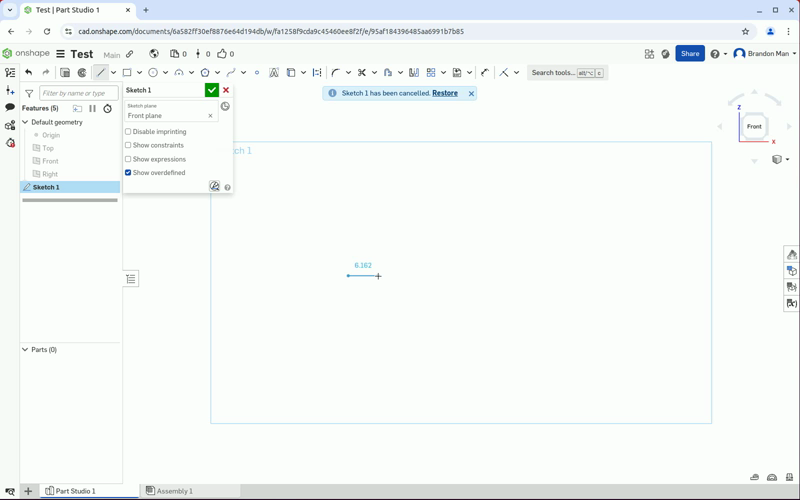
mouse_move(399, 276)
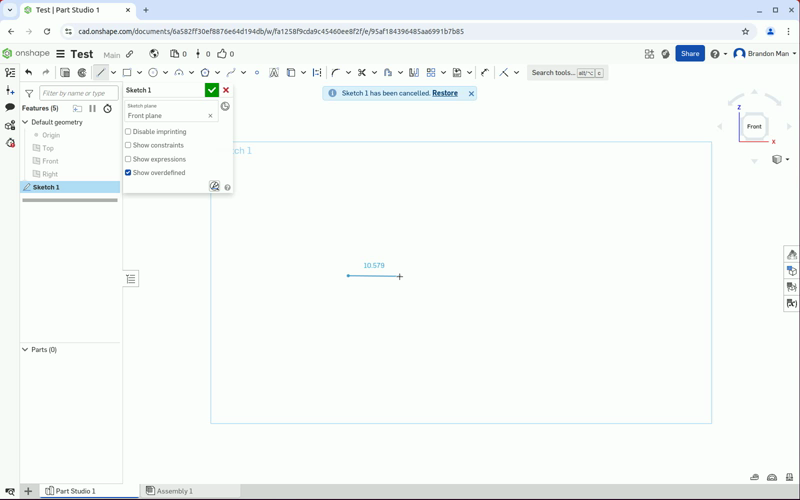
click(399, 276)
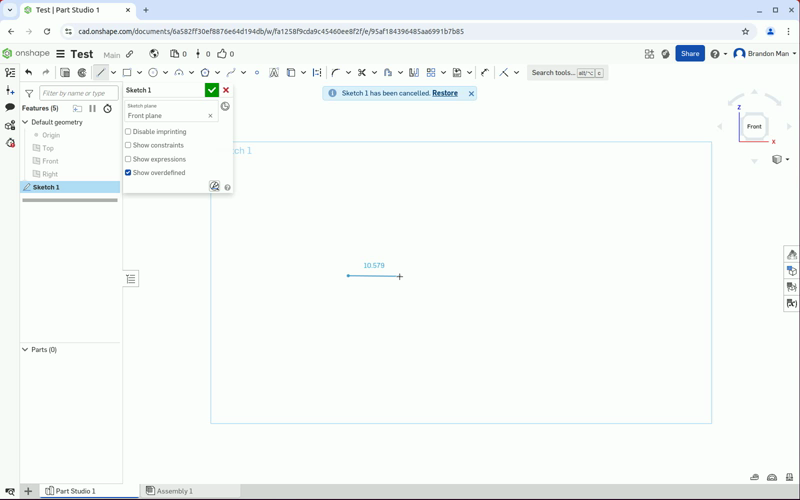
key_up(shift)
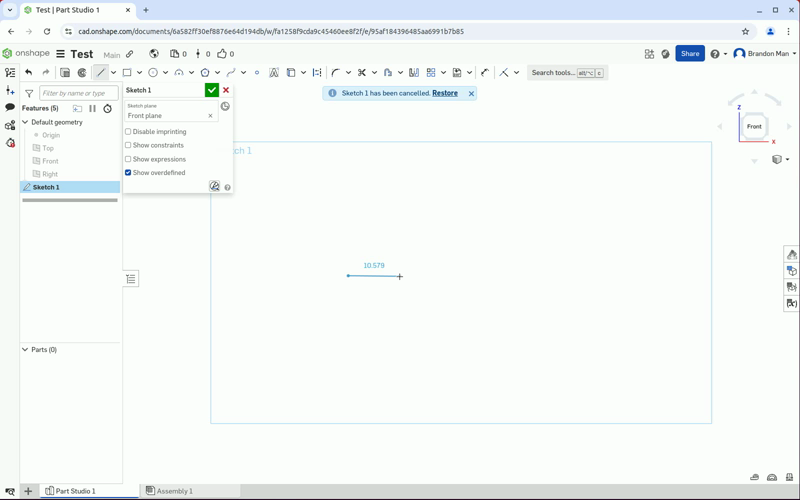
key_down(shift)
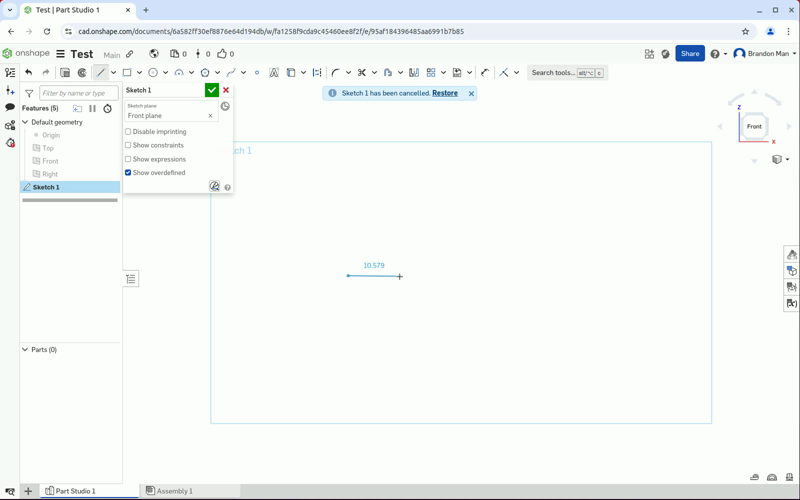
mouse_move(399, 342)
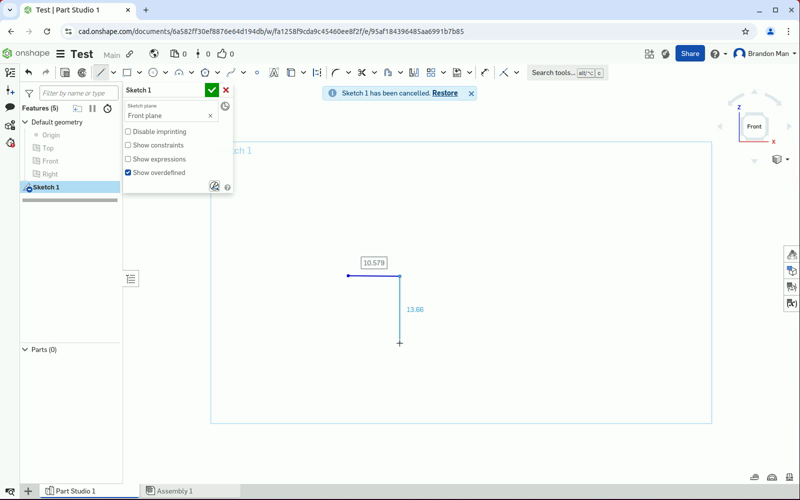
click(399, 342)
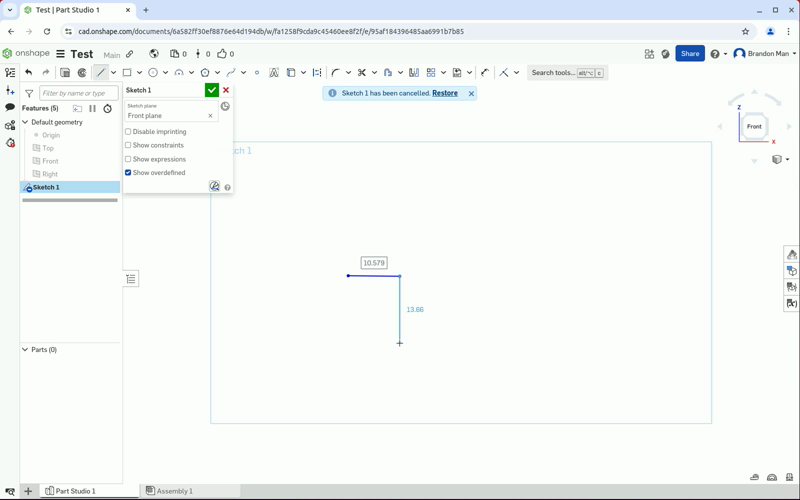
key_up(shift)
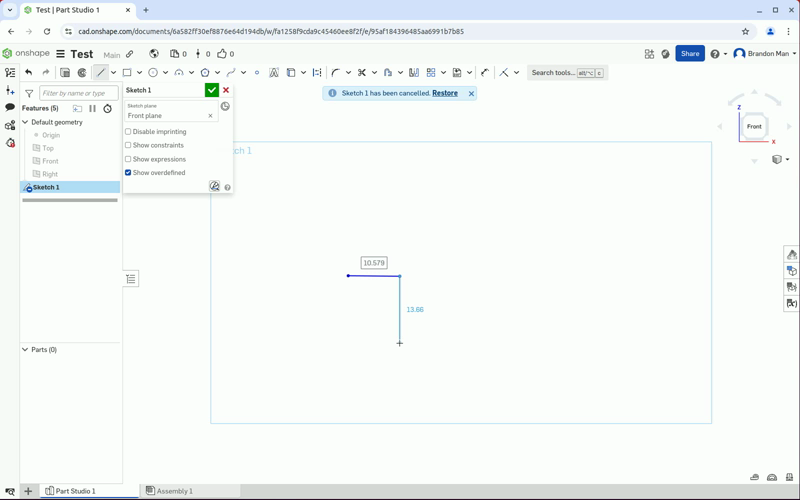
key_down(shift)
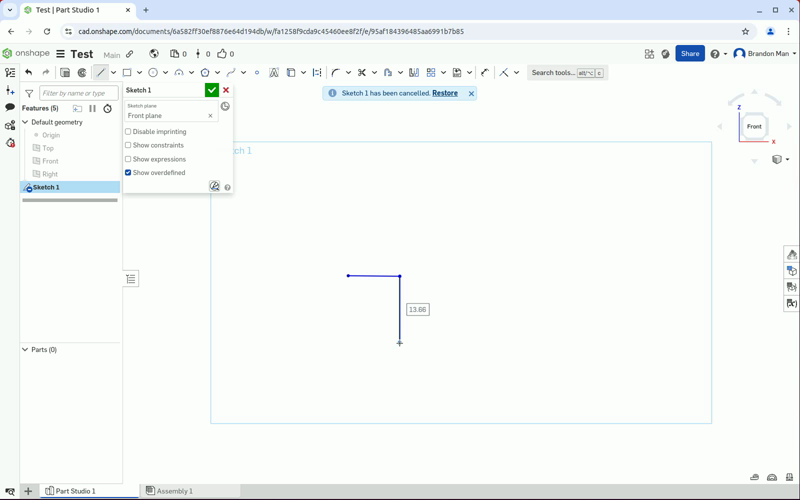
mouse_move(500, 342)
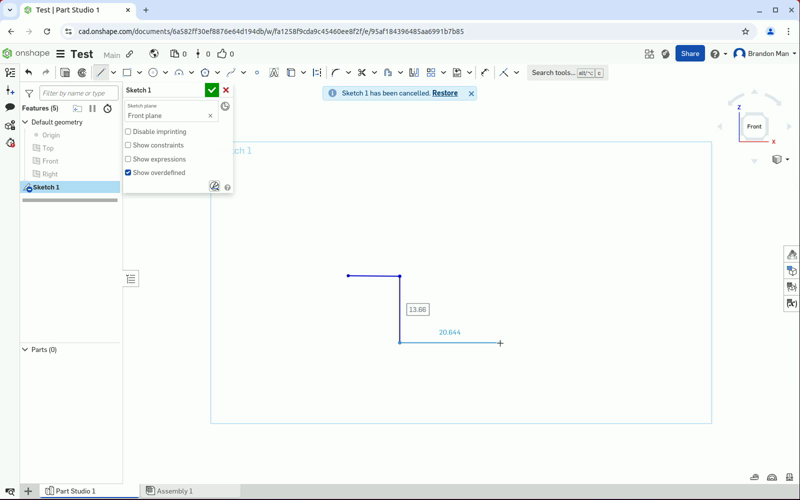
click(500, 342)
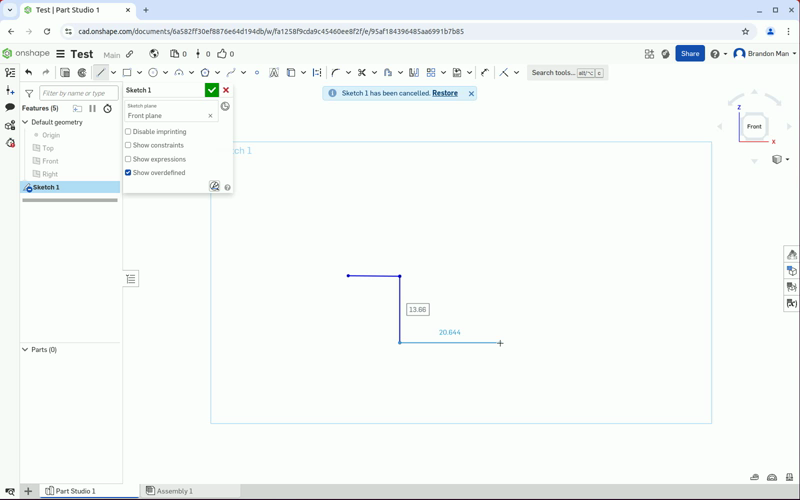
key_up(shift)
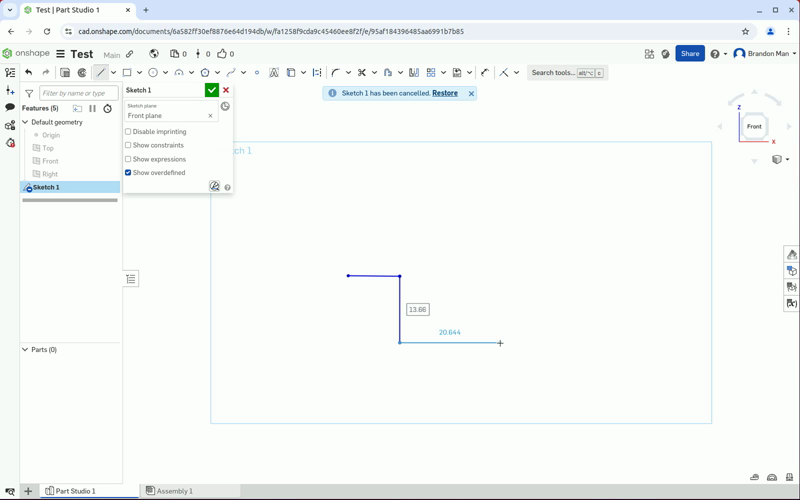
key_down(shift)
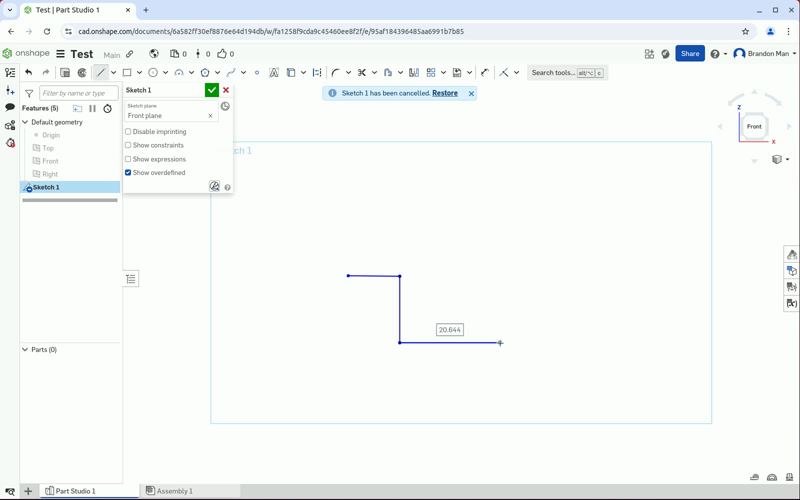
mouse_move(530, 342)
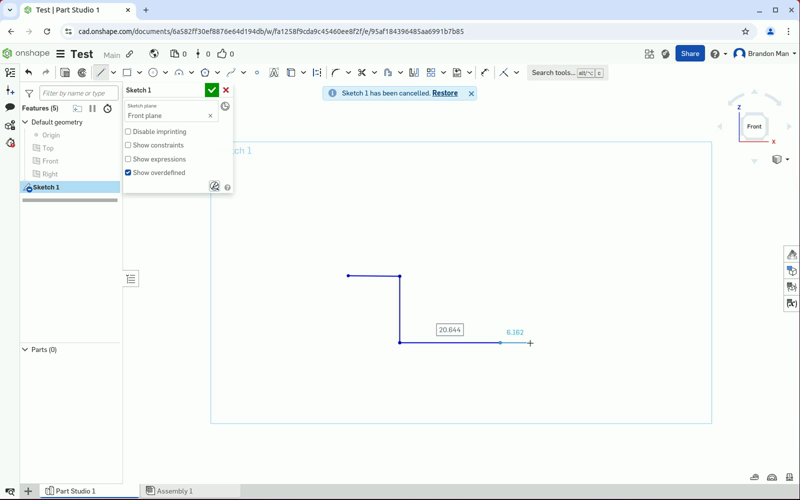
mouse_move(500, 309)
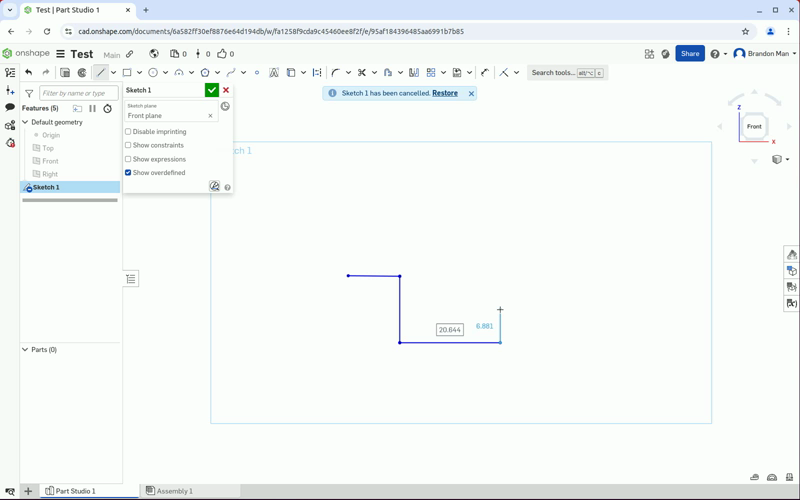
click(500, 309)
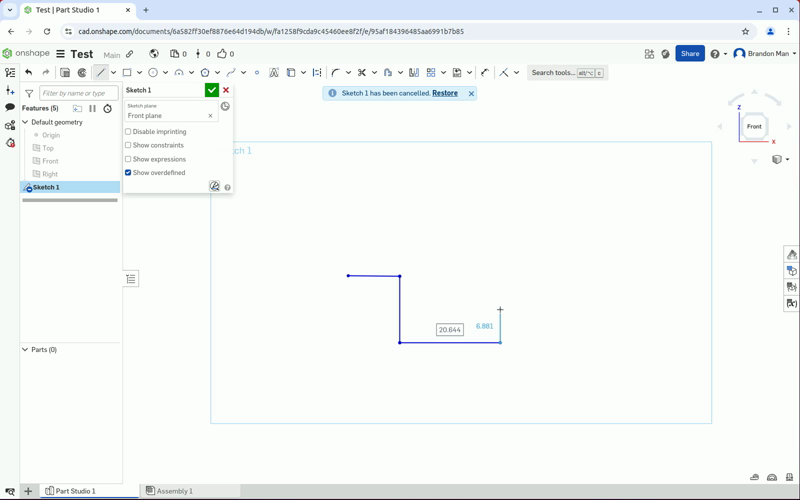
key_up(shift)
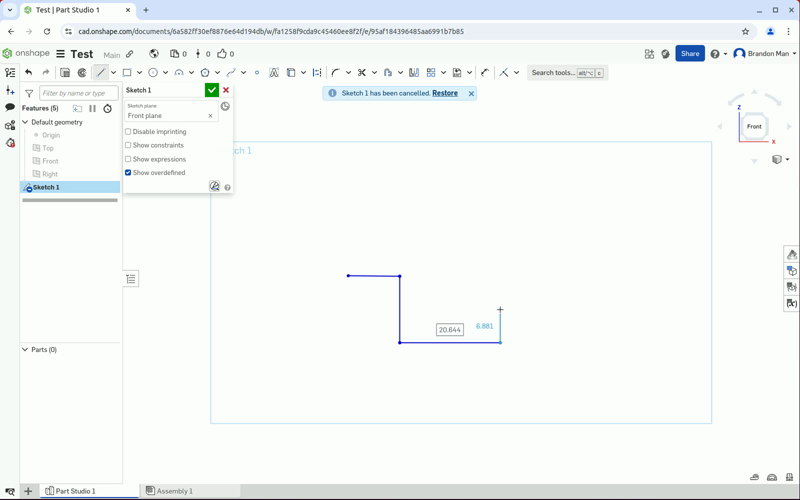
key_down(shift)
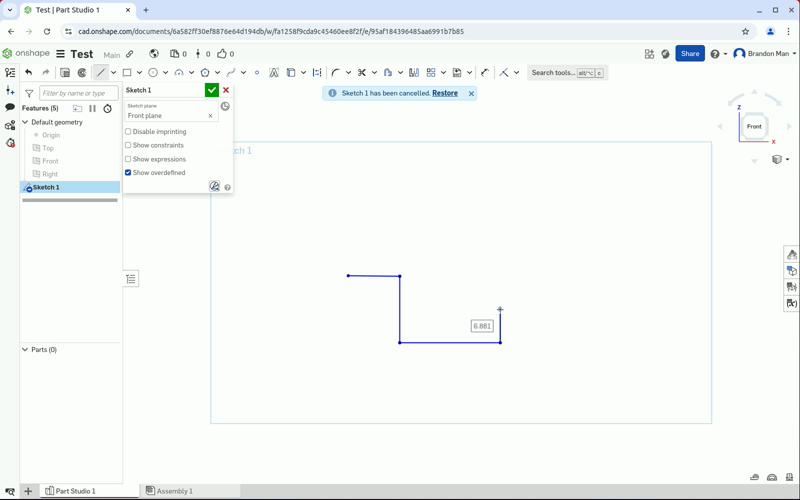
mouse_move(433, 309)
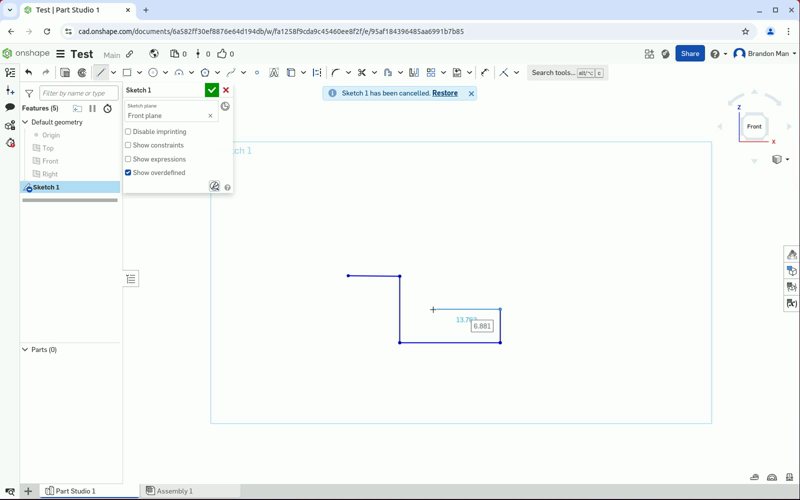
click(433, 309)
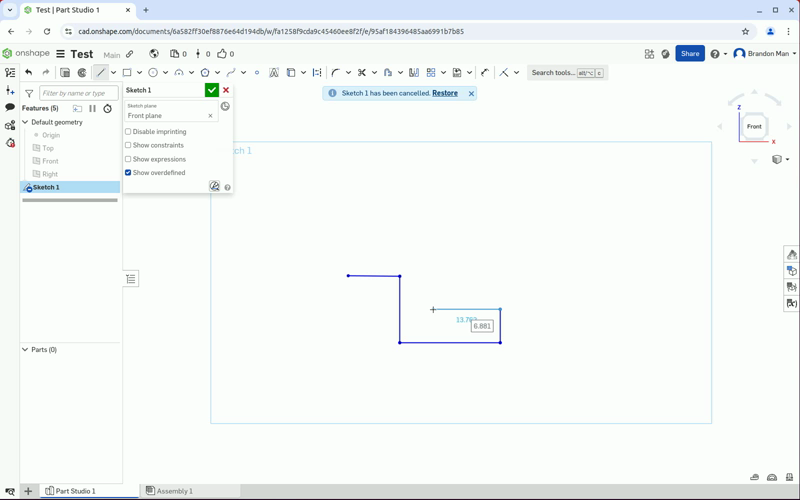
key_up(shift)
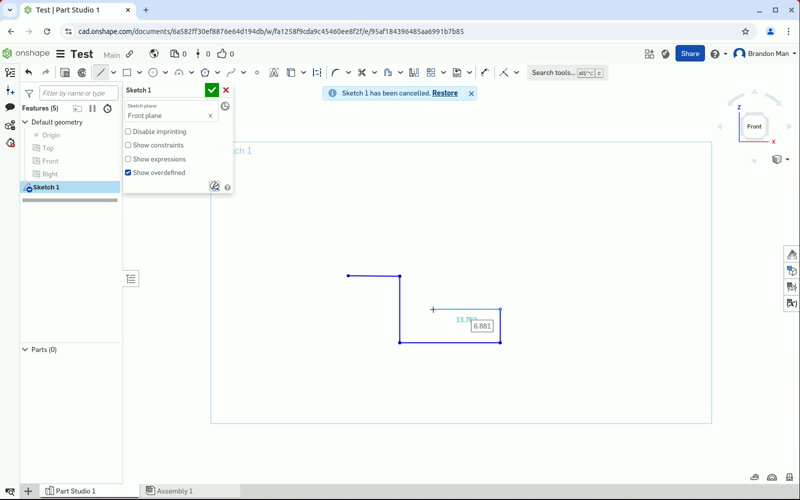
key_down(shift)
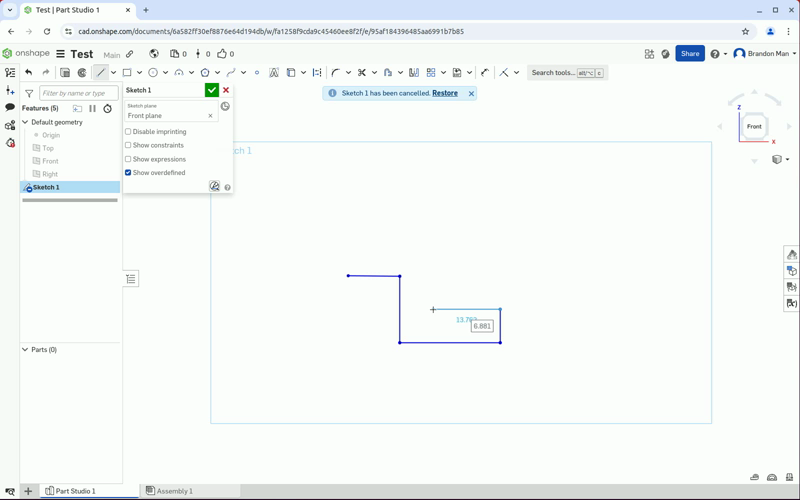
mouse_move(433, 242)
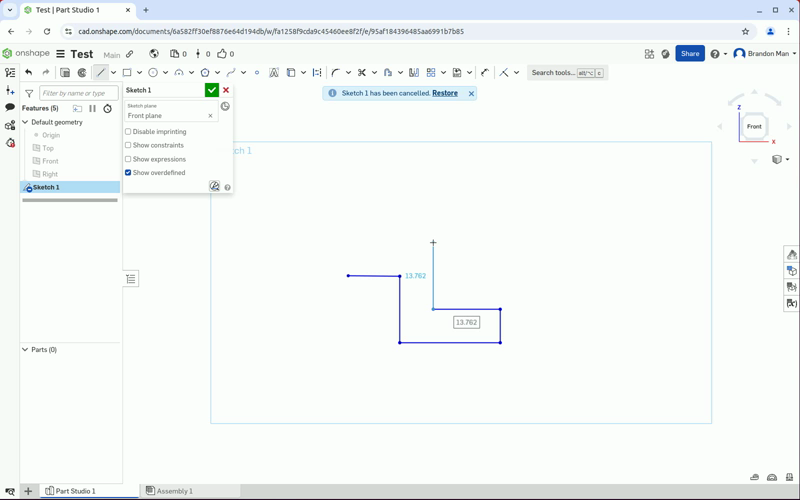
click(433, 242)
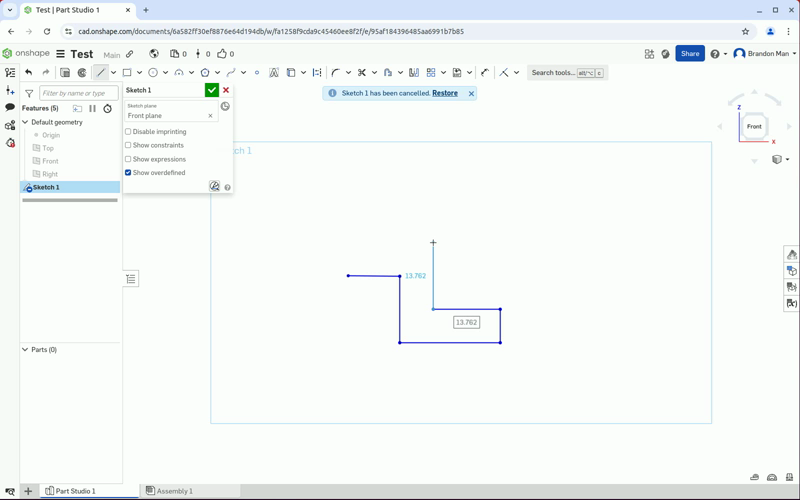
key_up(shift)
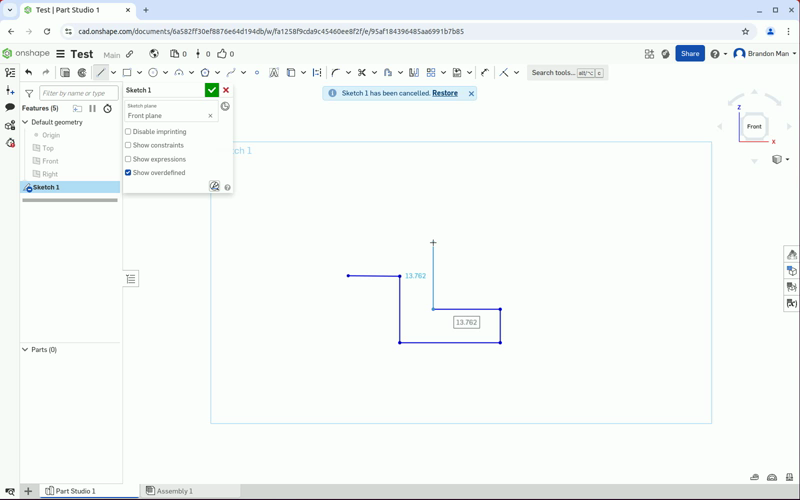
key_down(shift)
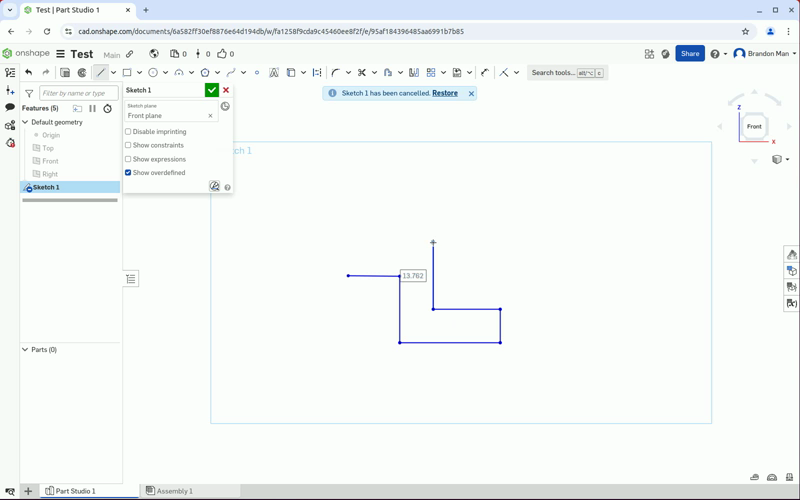
mouse_move(348, 242)
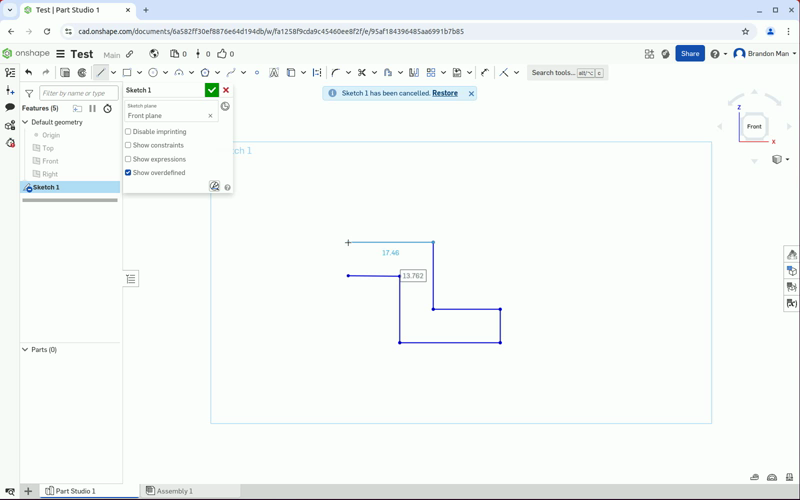
click(348, 242)
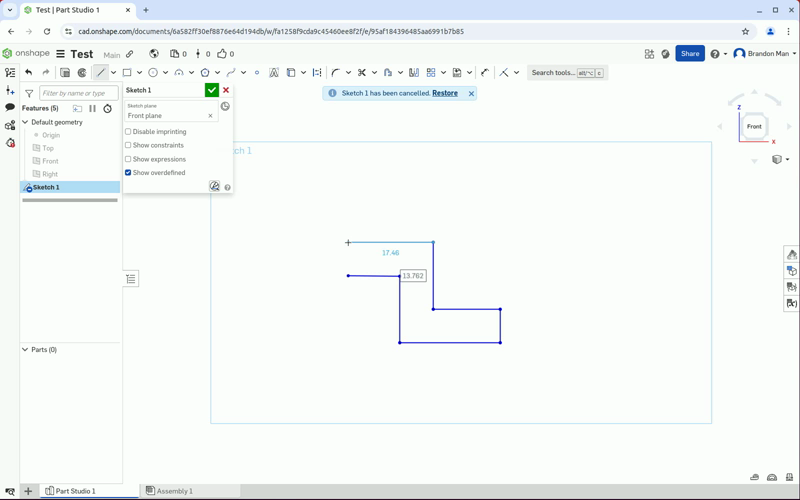
key_up(shift)
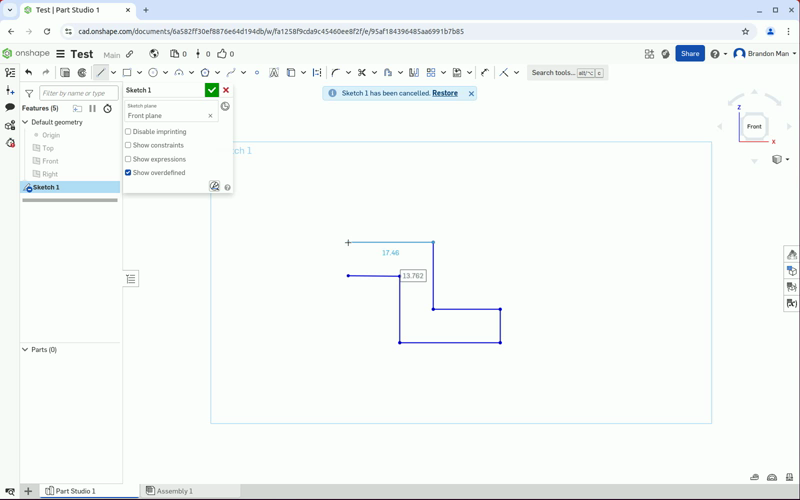
mouse_move(378, 242)
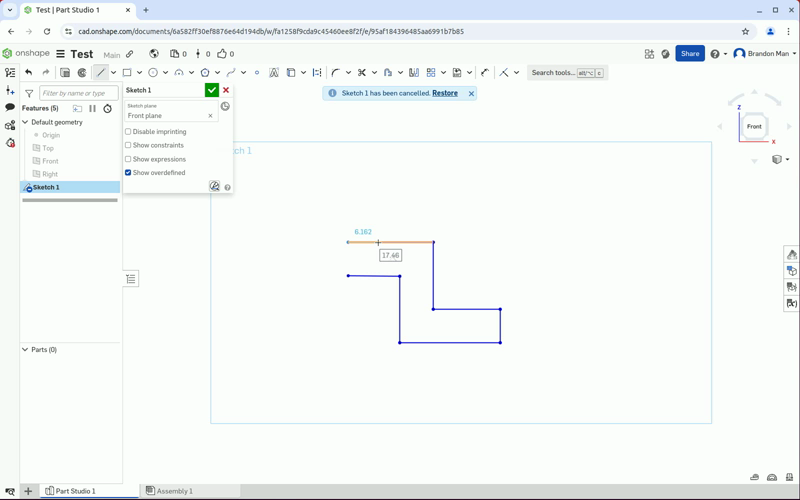
key_down(shift)
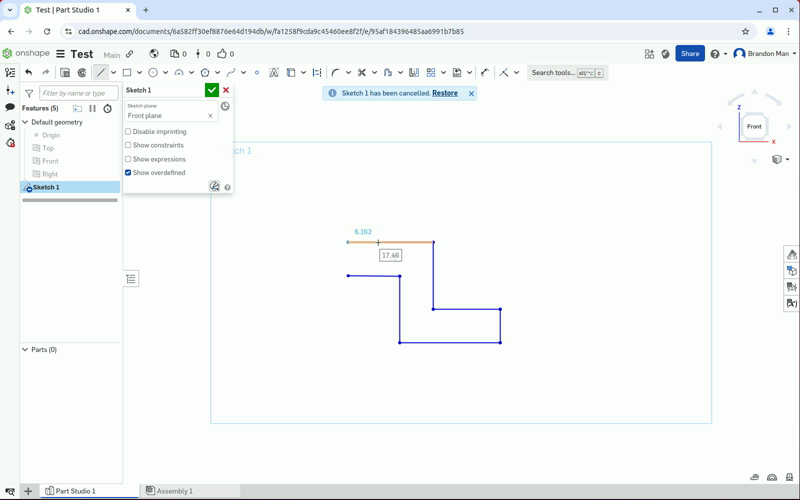
mouse_move(348, 275)
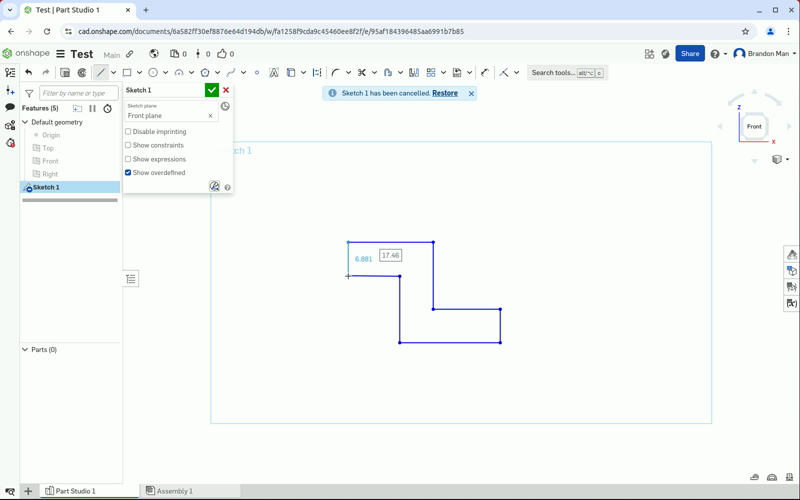
key_up(shift)
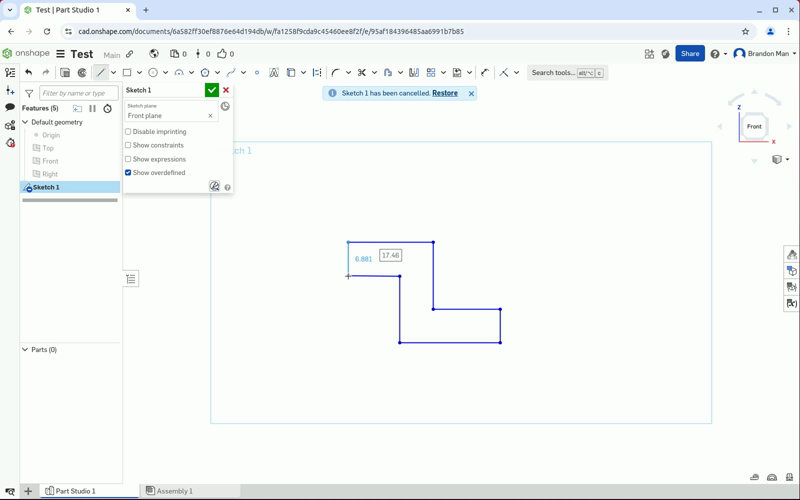
click(348, 275)
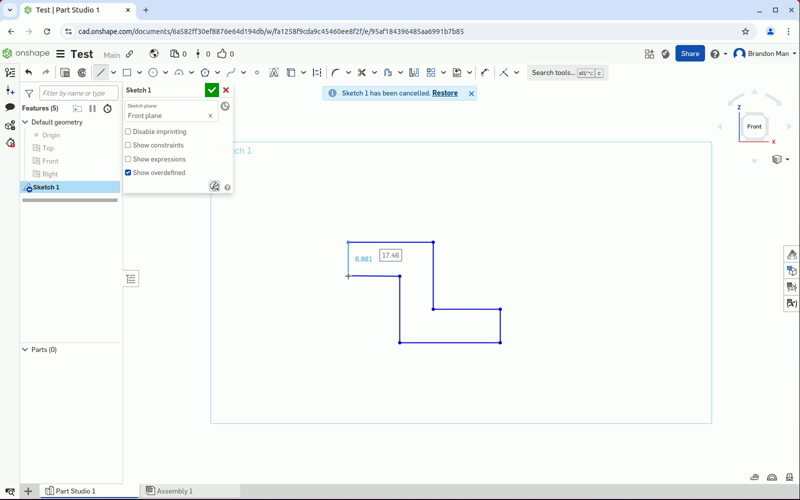
key(esc)
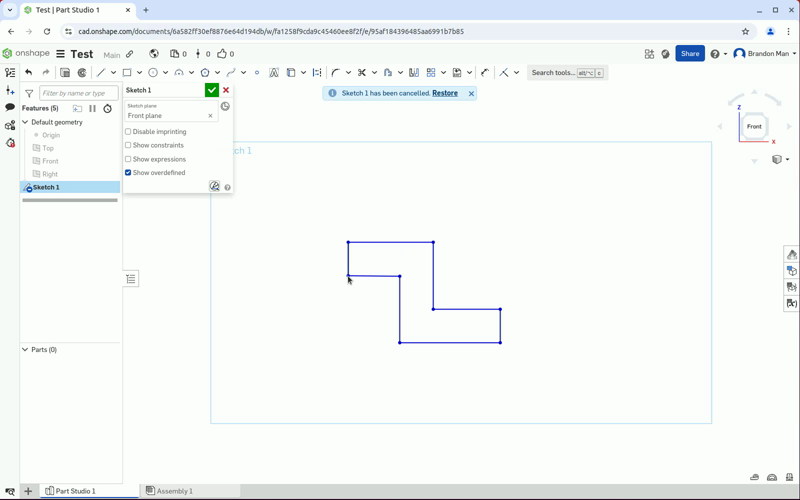
mouse_move(444, 335)
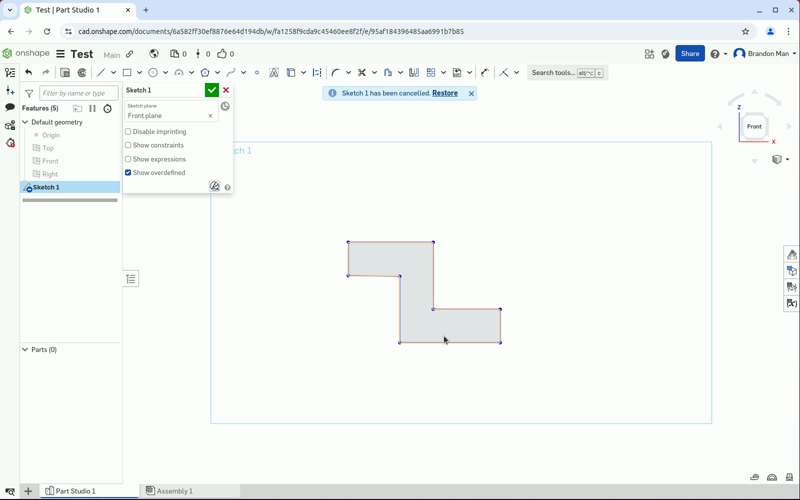
click(444, 335)
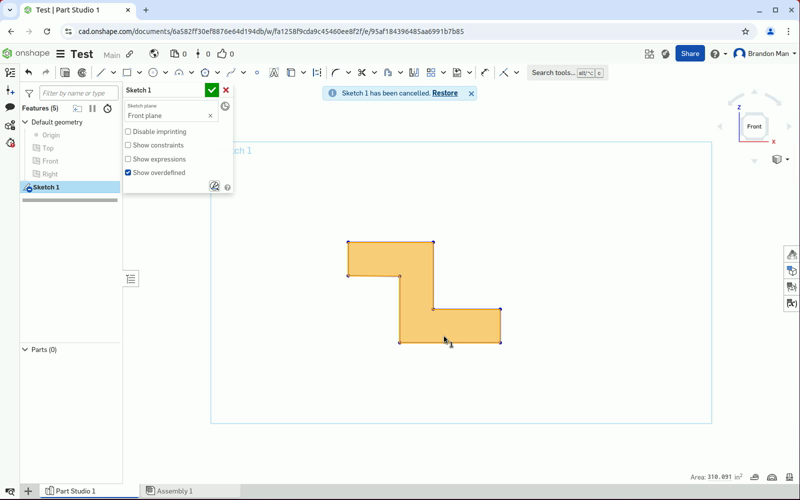
mouse_move(73, 352)
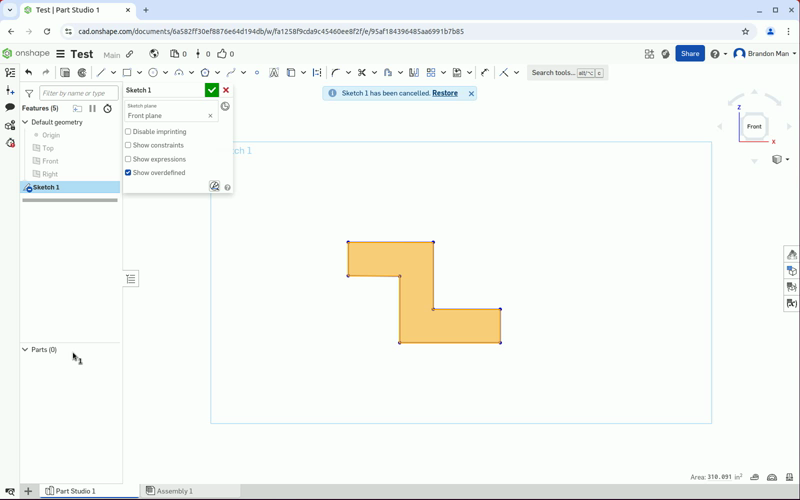
key(shift+y)
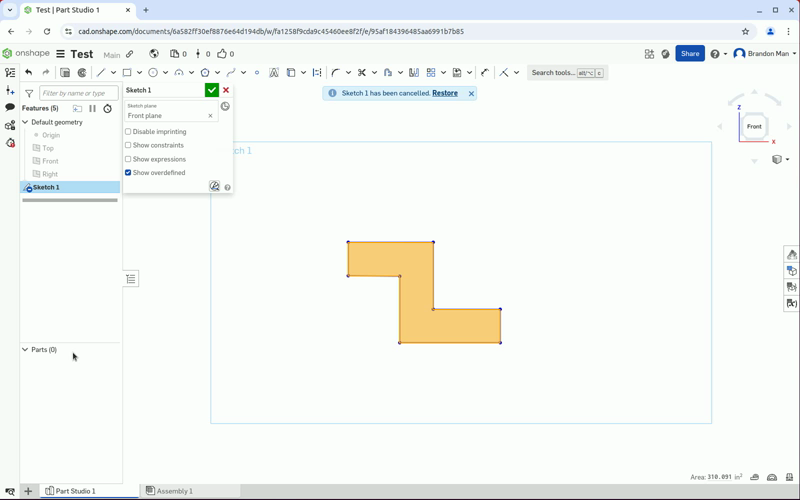
key(shift+e)
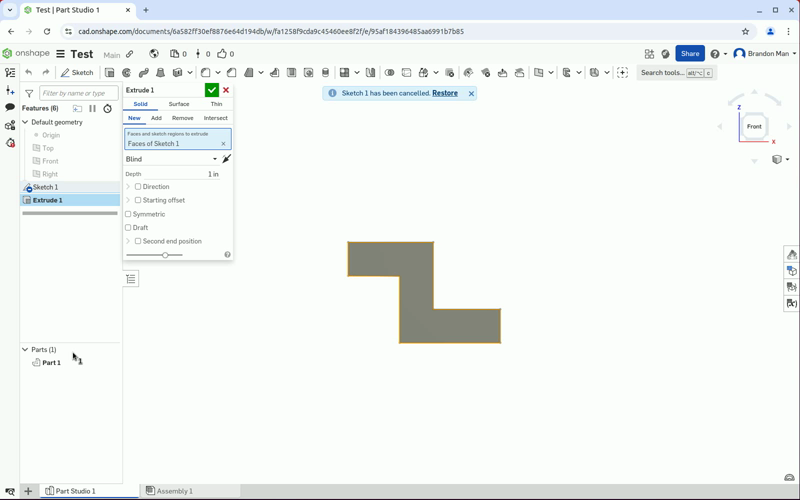
mouse_move(143, 106)
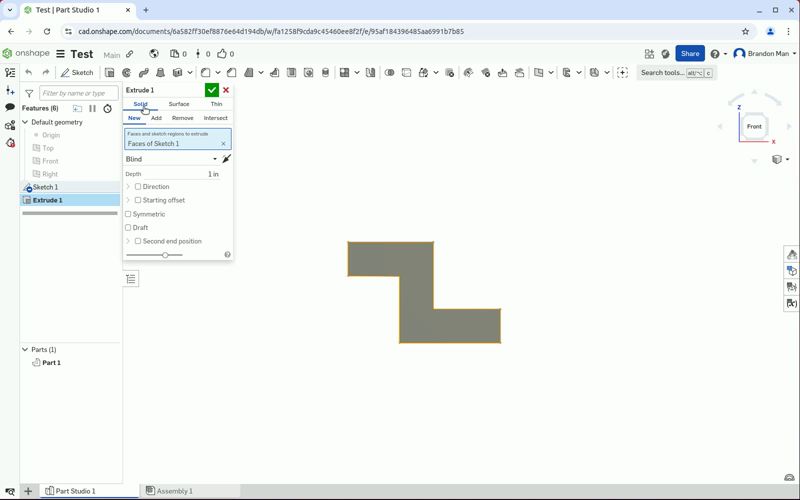
click(143, 106)
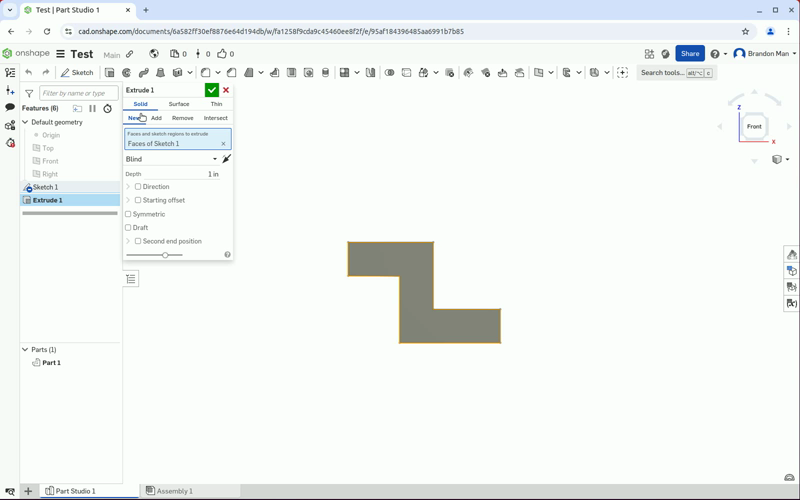
mouse_move(137, 120)
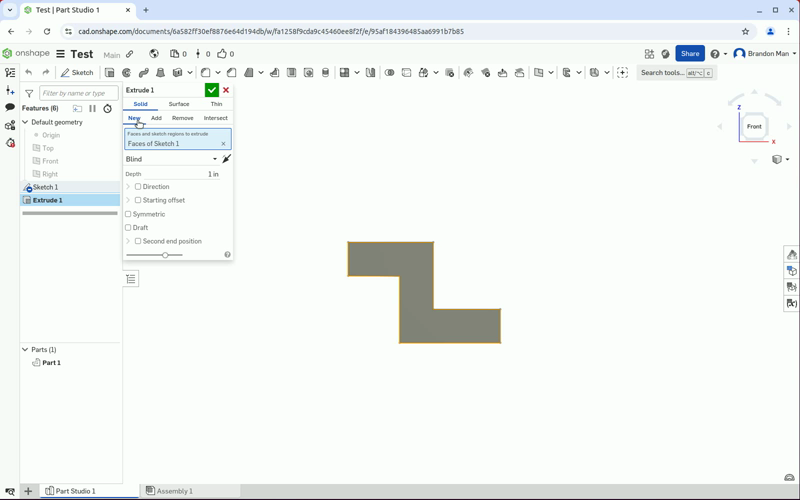
click(137, 120)
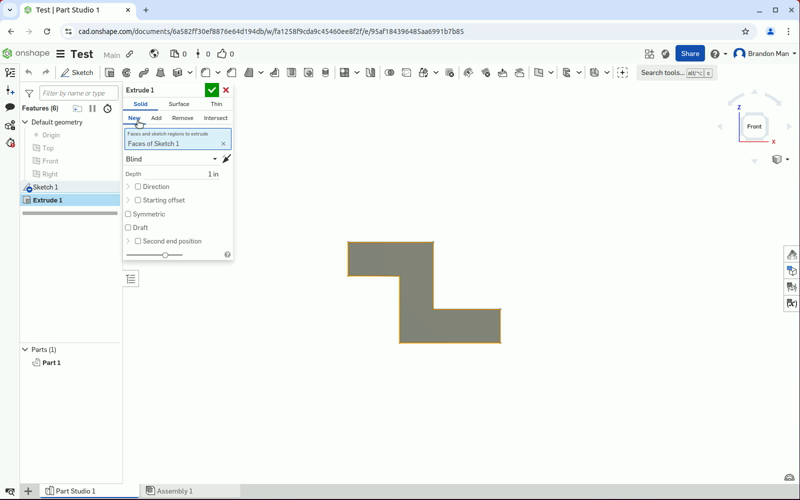
key(tab, 4)
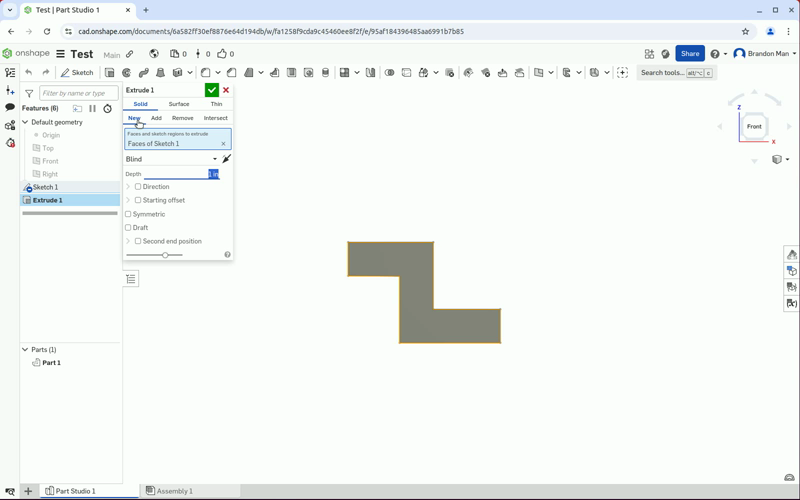
text(17.331)
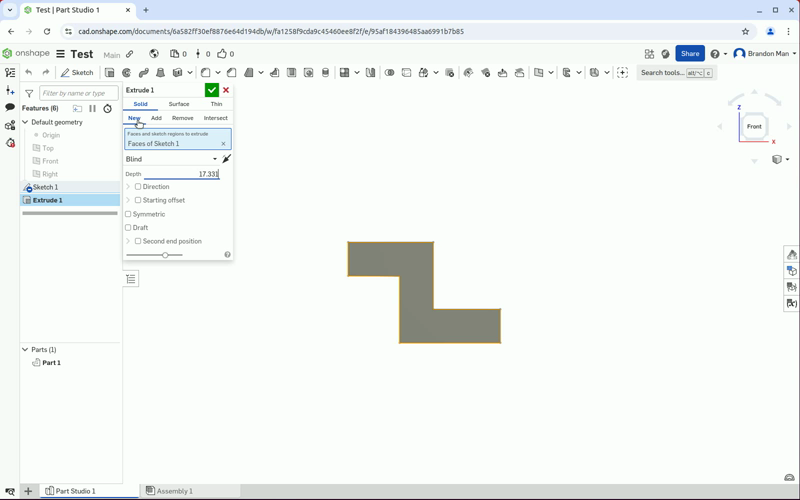
key(enter)
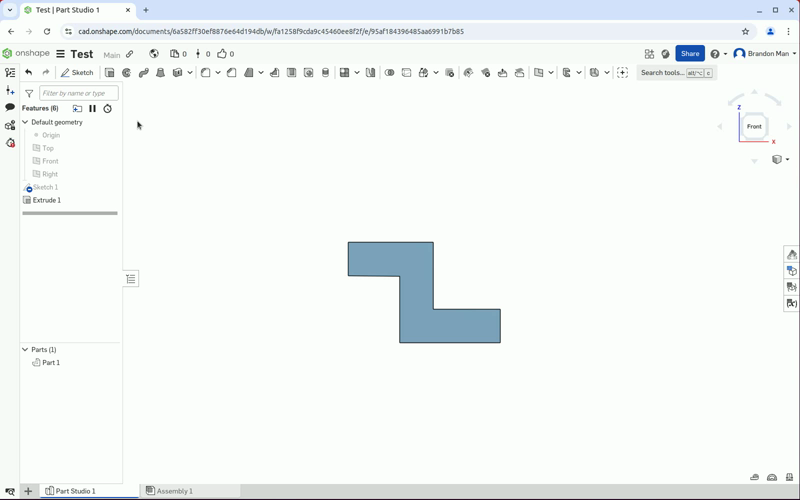
key(shift+h)
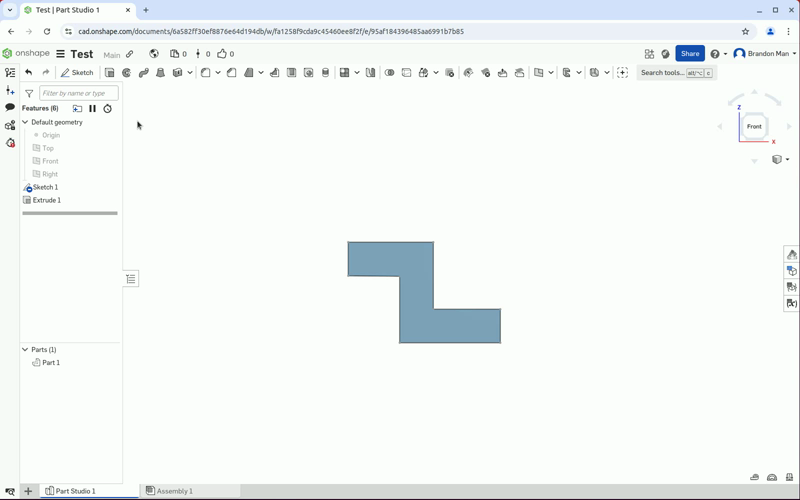
key(shift+h)
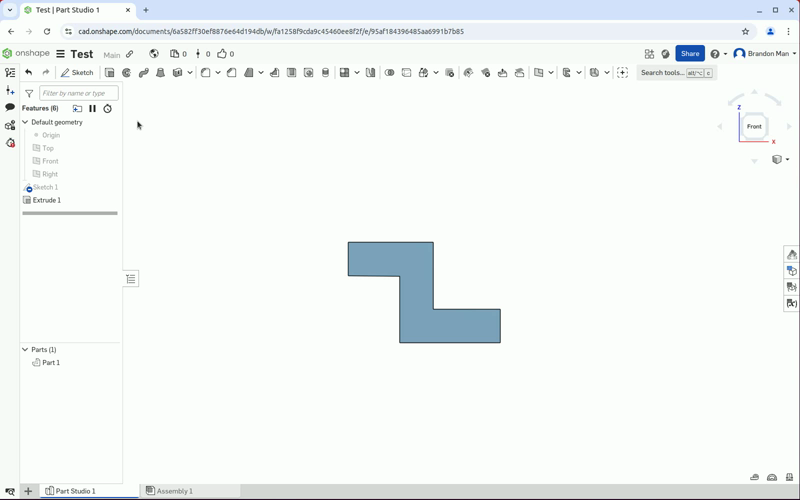
mouse_move(73, 189)
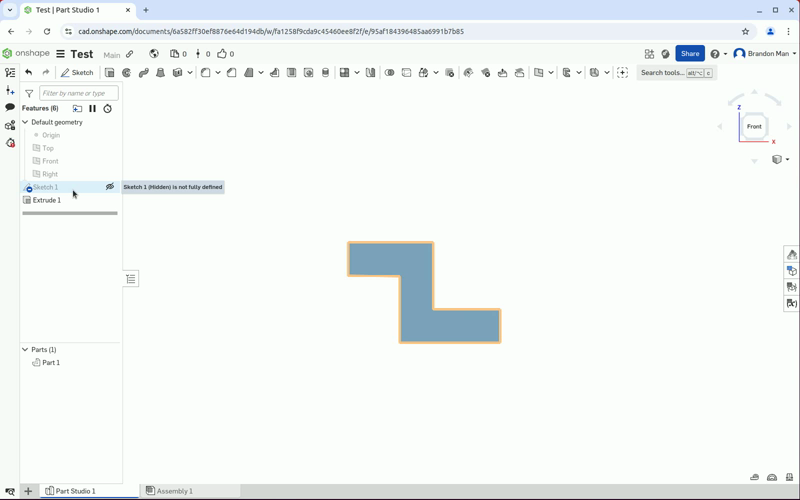
click(73, 189)
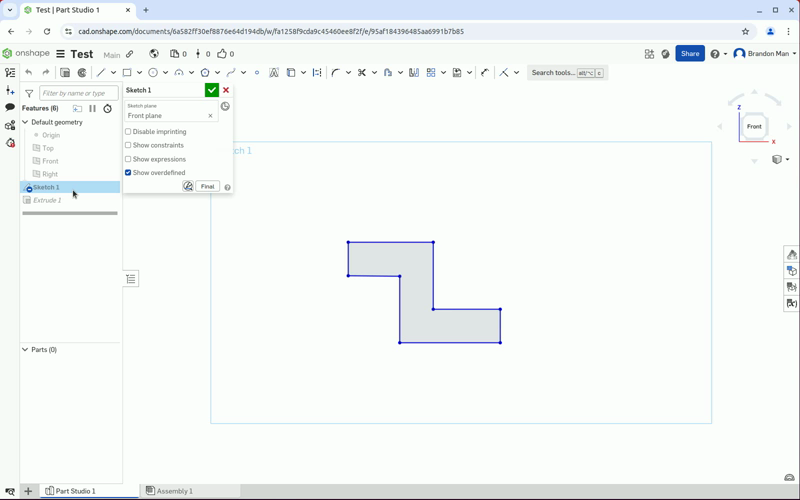
mouse_move(229, 92)
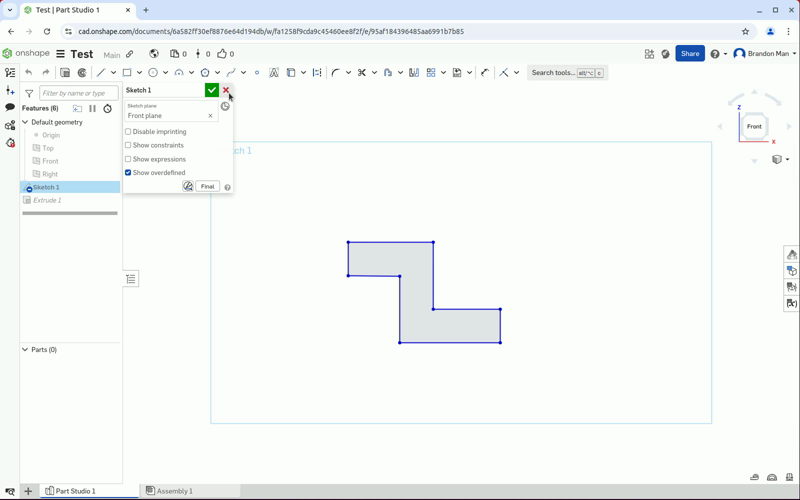
click(229, 92)
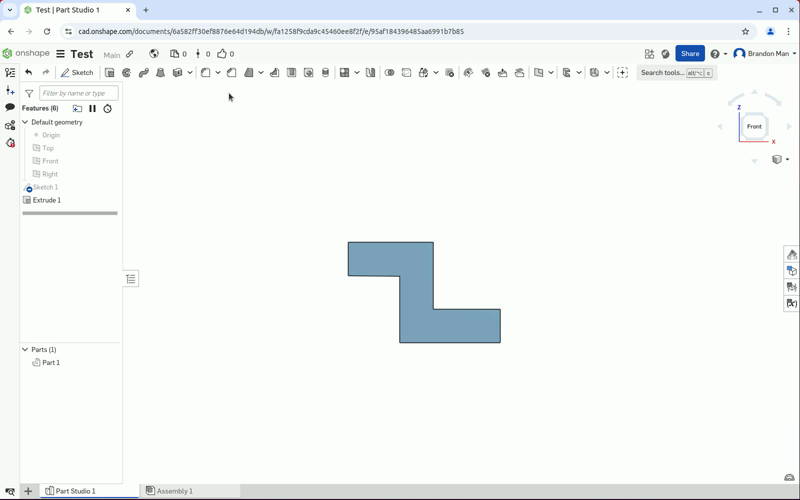
mouse_move(73, 352)
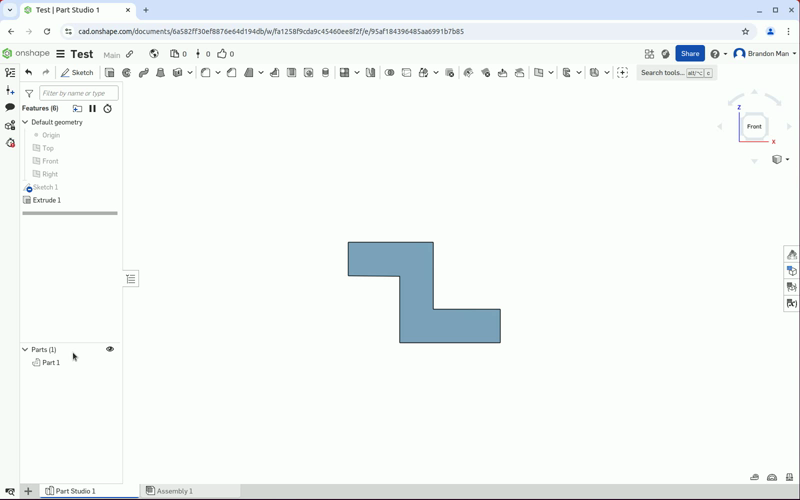
key(y)
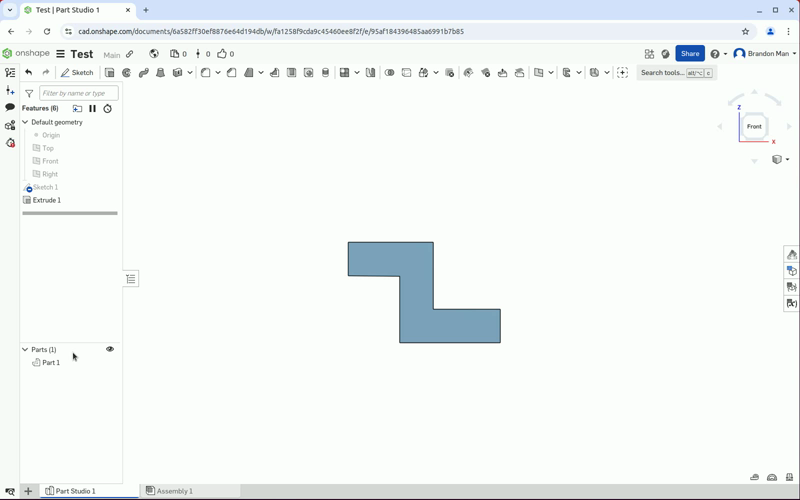
key(shift+p)
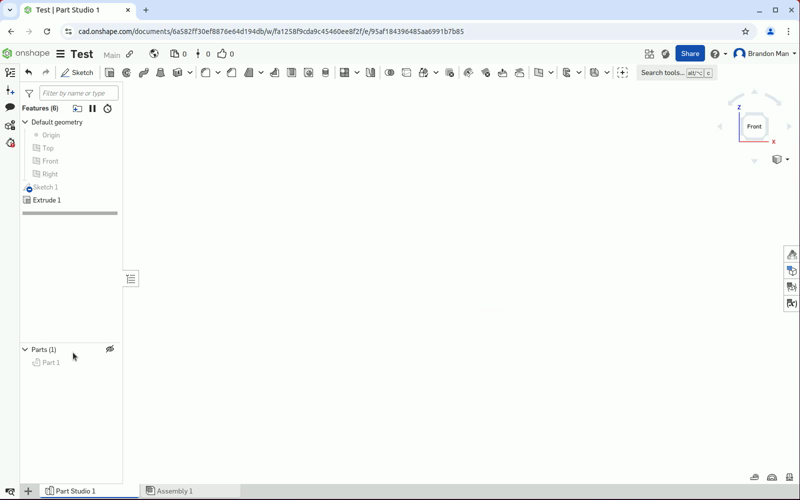
key(space)
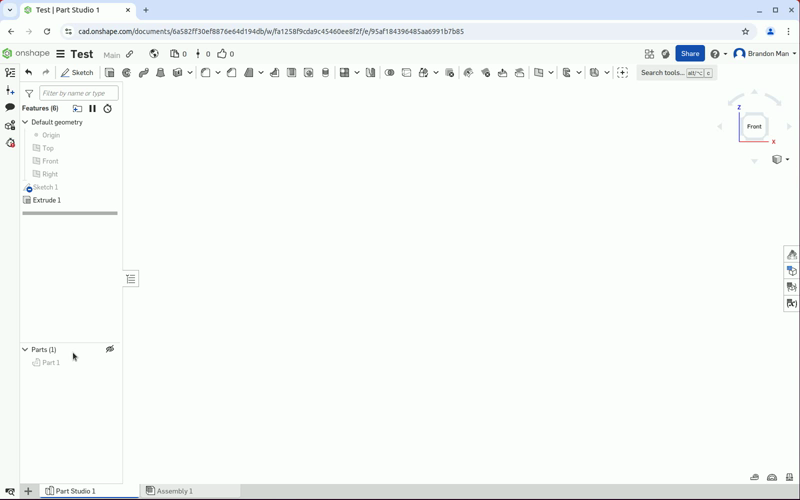
key_down(shift)
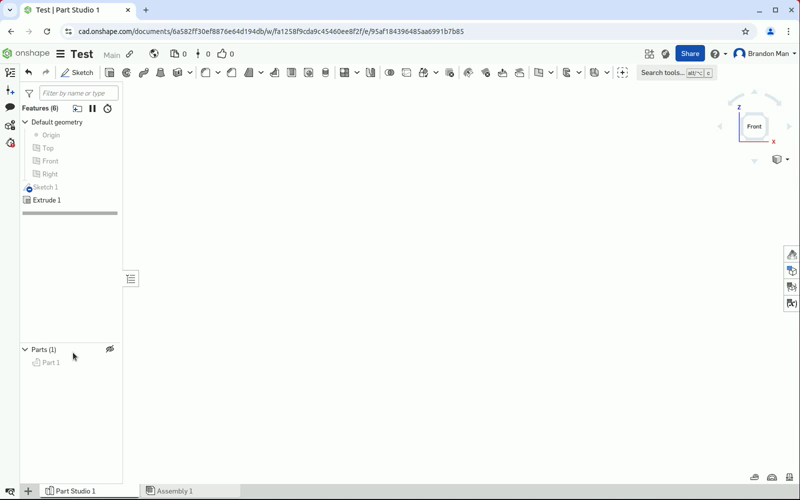
key(down)
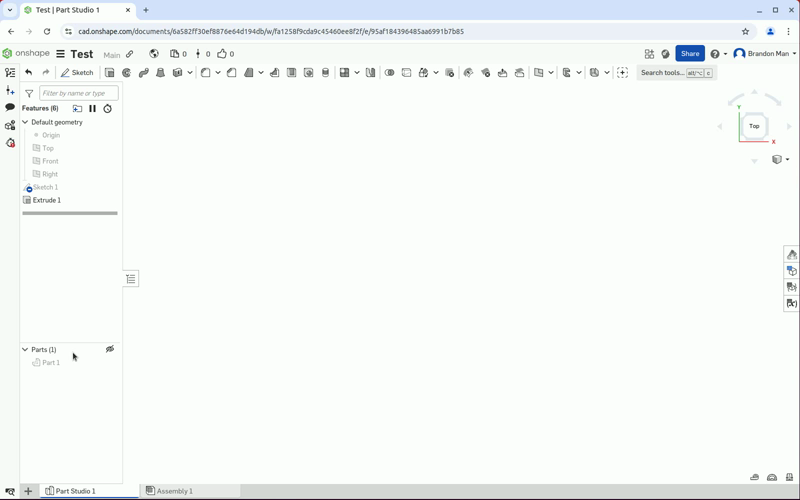
key_up(shift)
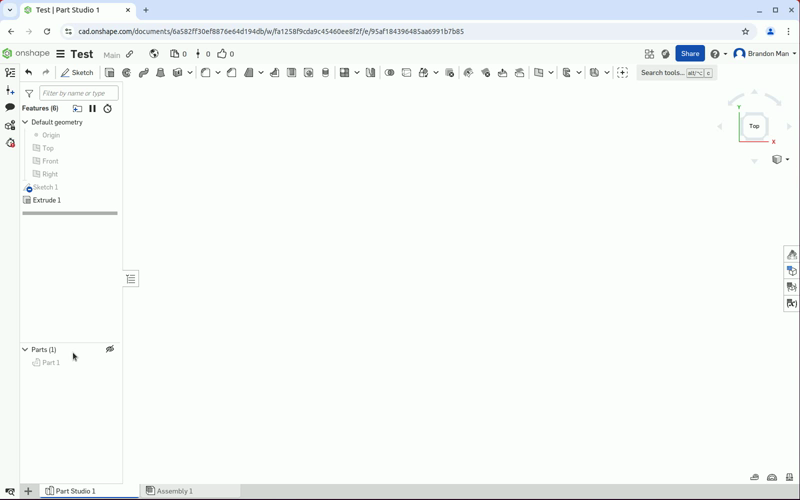
mouse_move(73, 352)
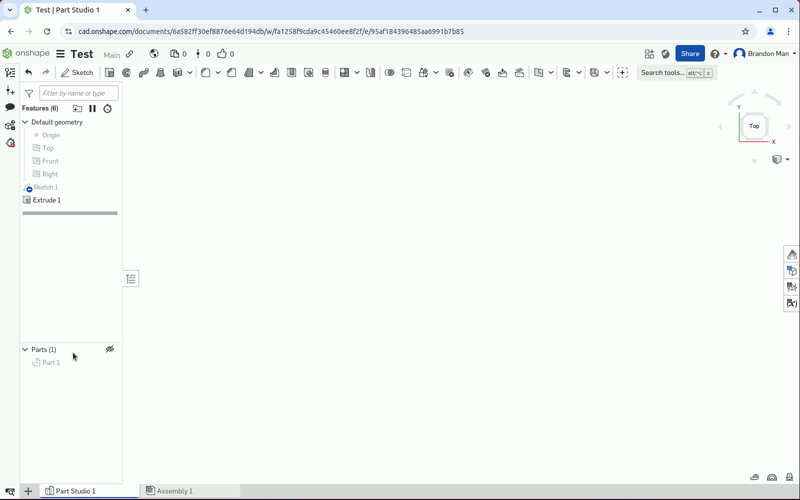
key(shift+y)
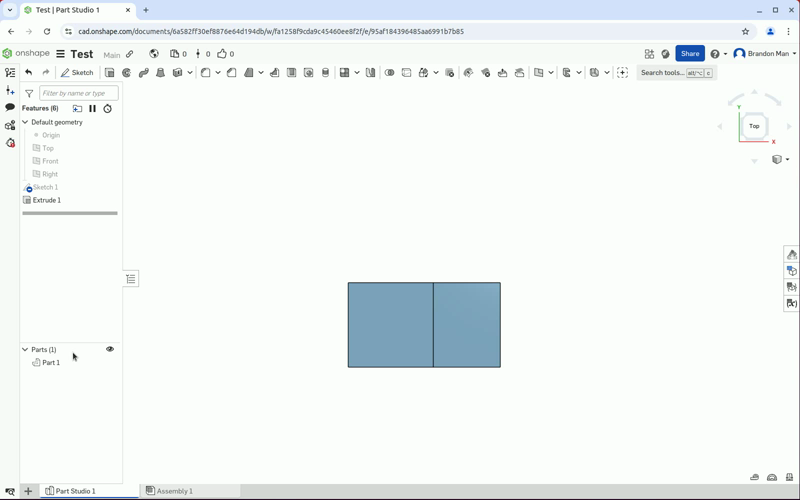
mouse_move(541, 75)
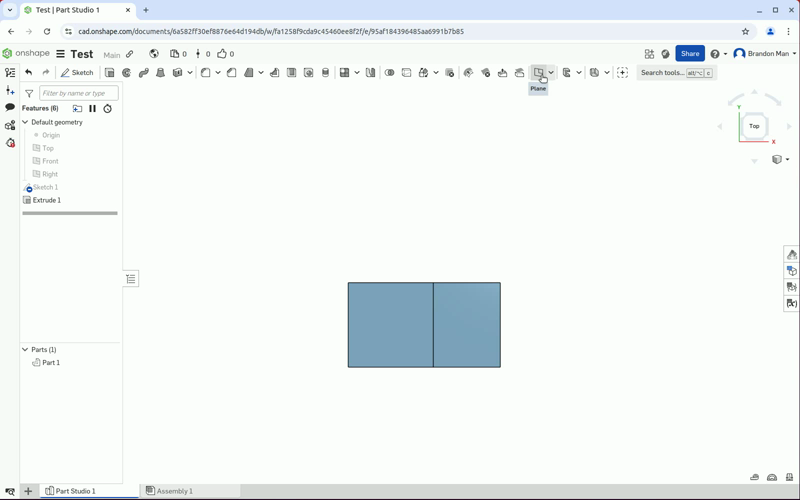
click(541, 75)
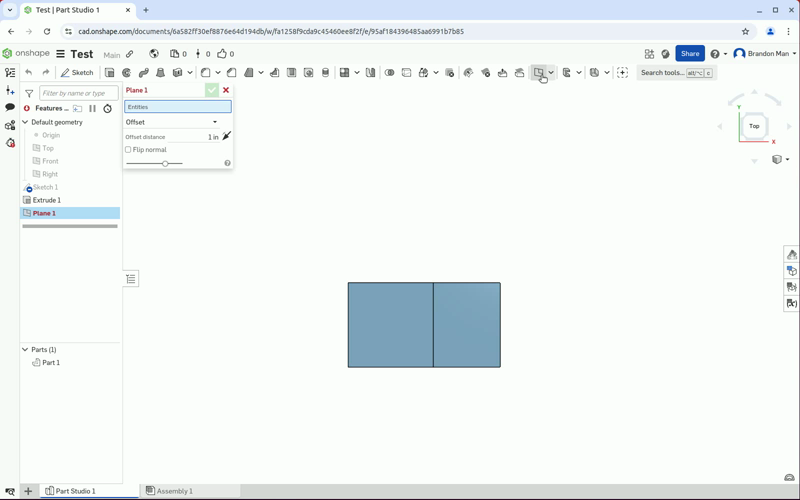
mouse_move(73, 150)
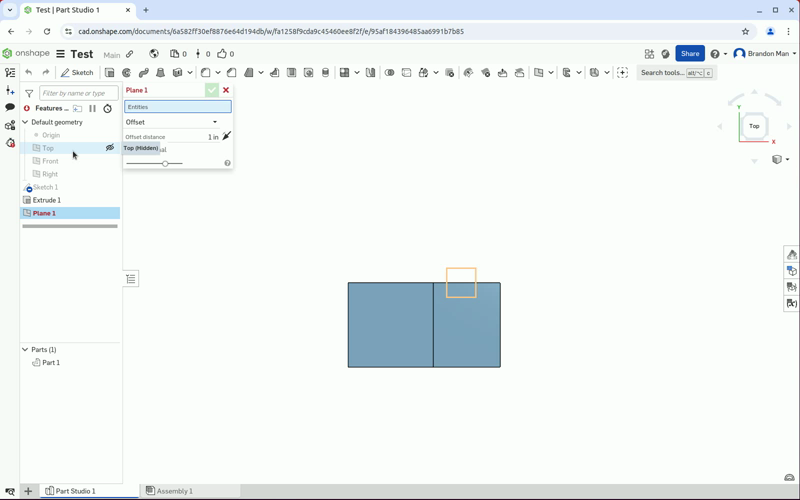
click(73, 150)
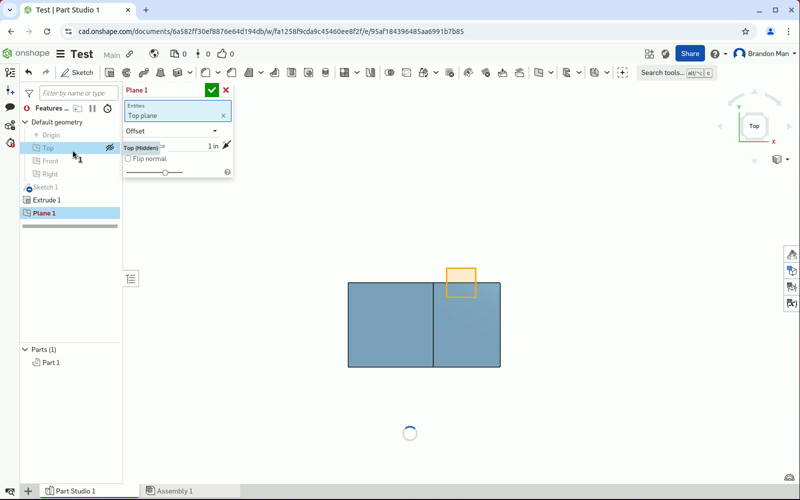
key(tab, 2)
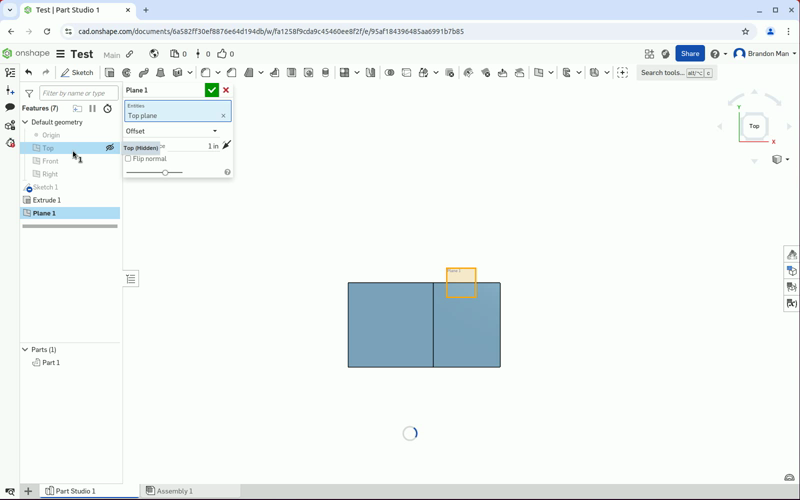
text(5.546)
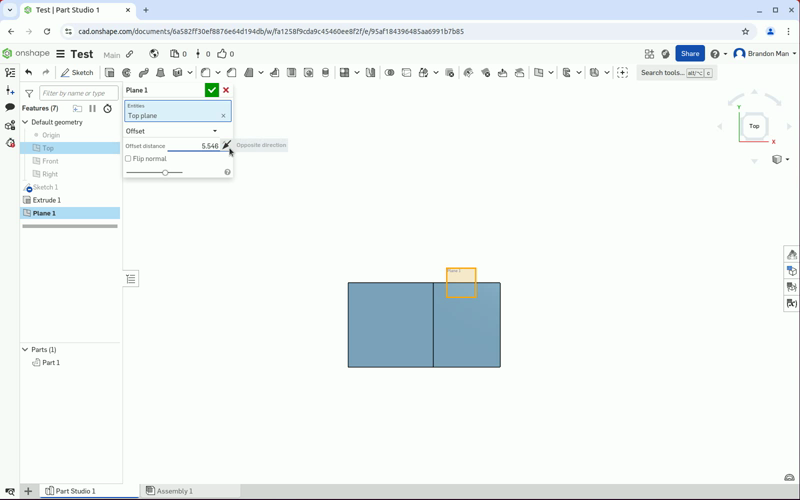
mouse_move(229, 147)
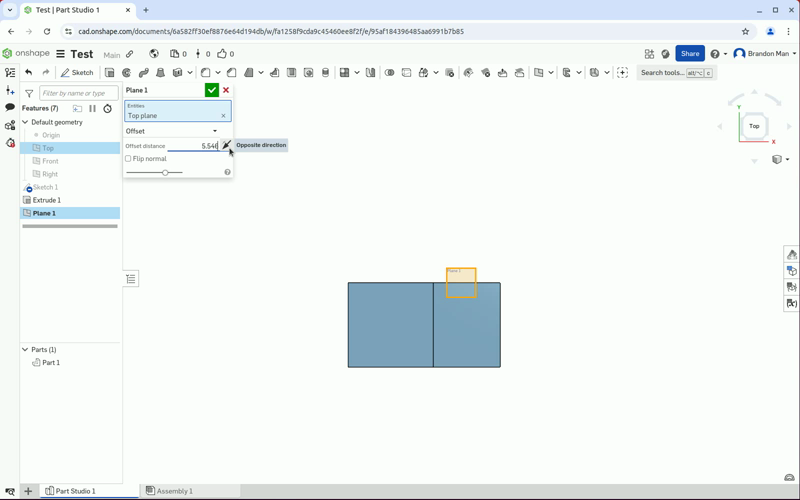
click(229, 147)
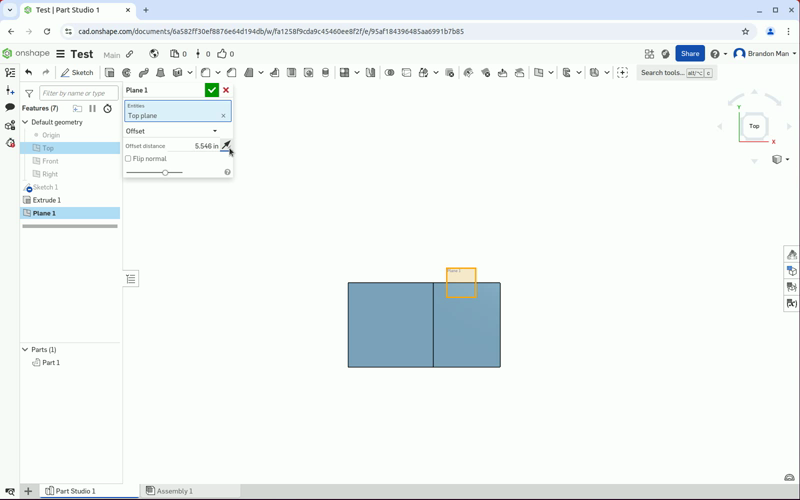
key(enter, 2)
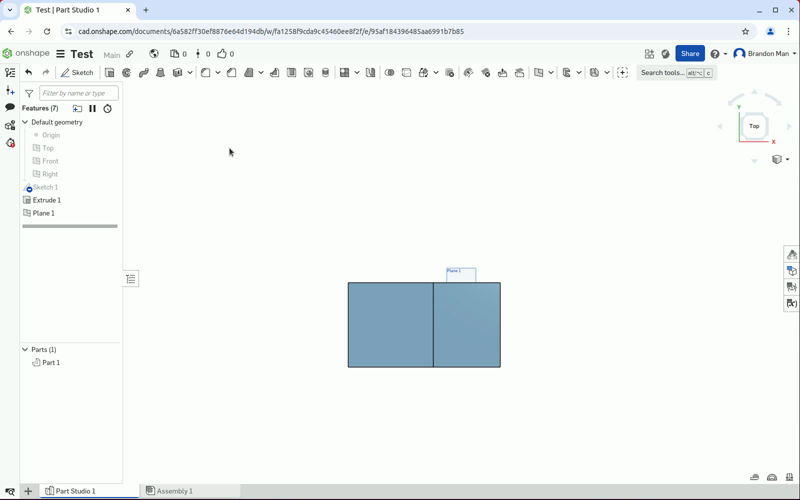
key(shift+s)
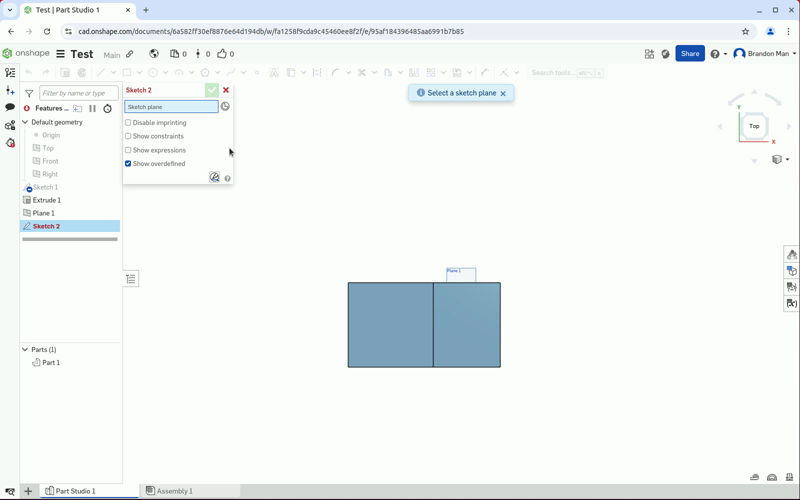
mouse_move(73, 215)
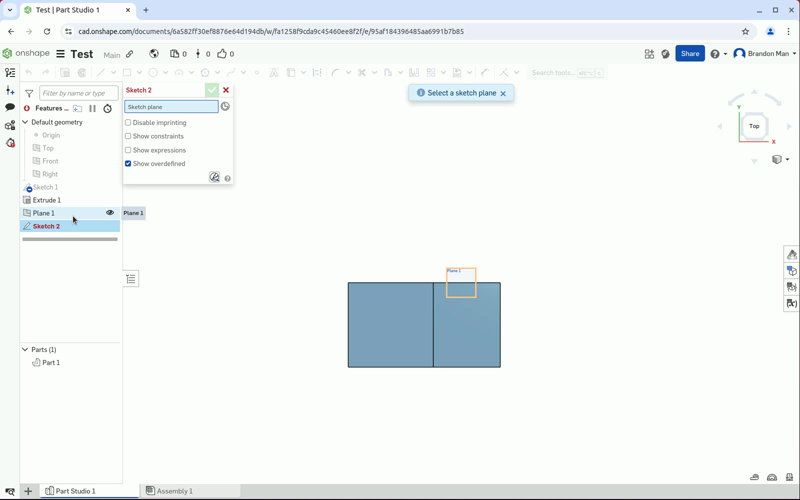
click(73, 215)
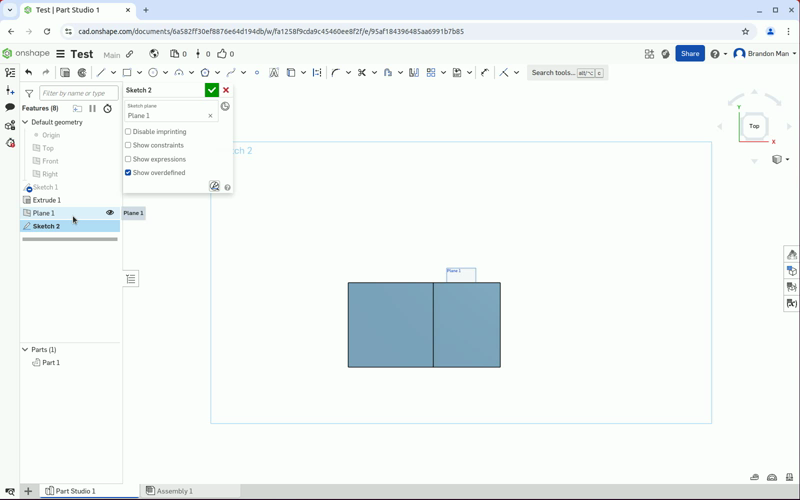
mouse_move(73, 352)
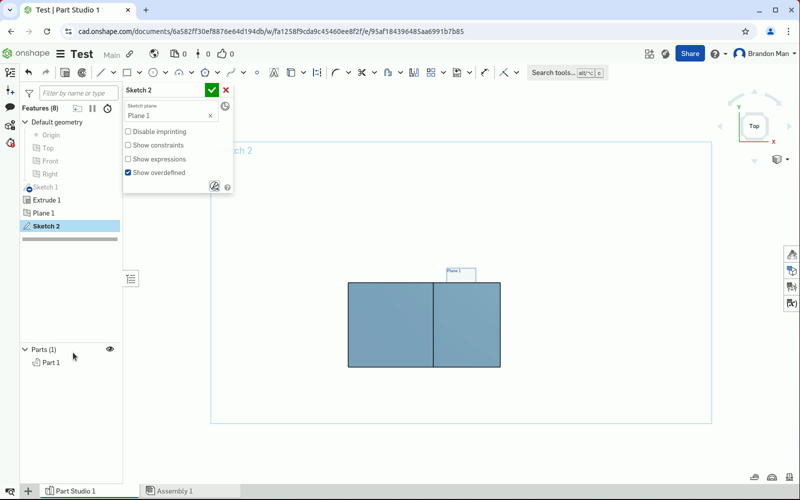
key(y)
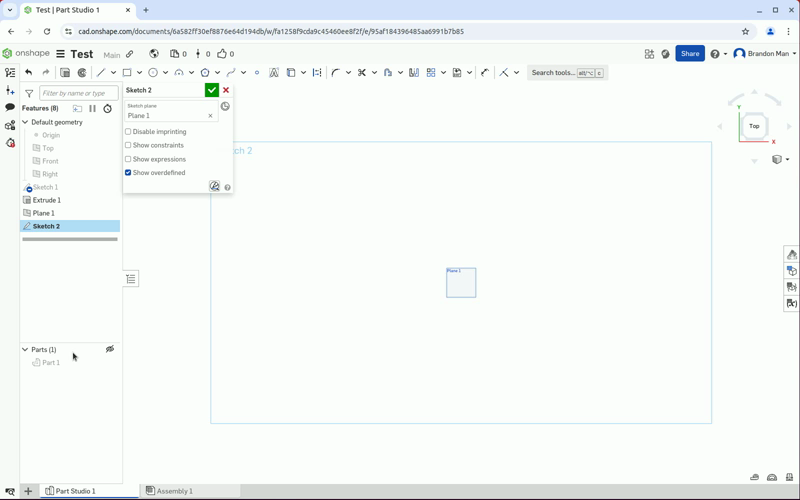
key(l)
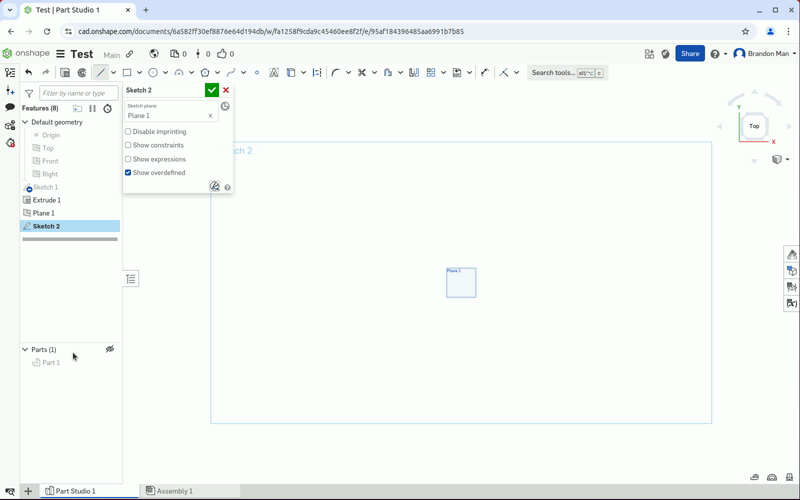
key_down(shift)
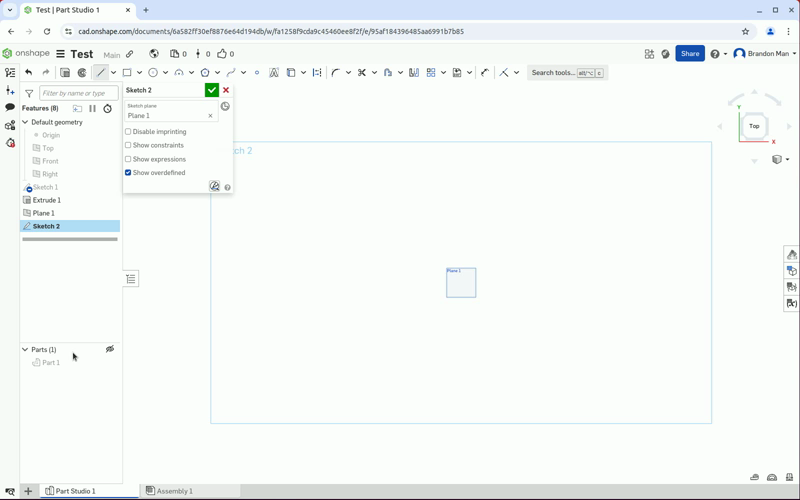
mouse_move(432, 316)
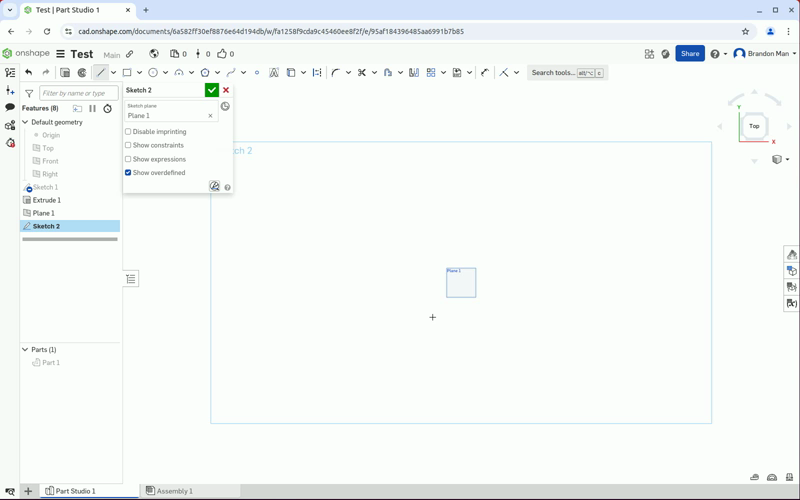
click(432, 316)
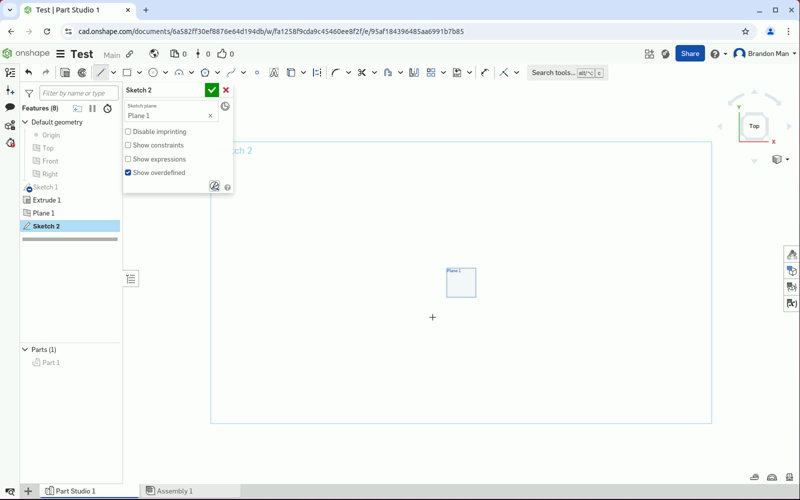
key_up(shift)
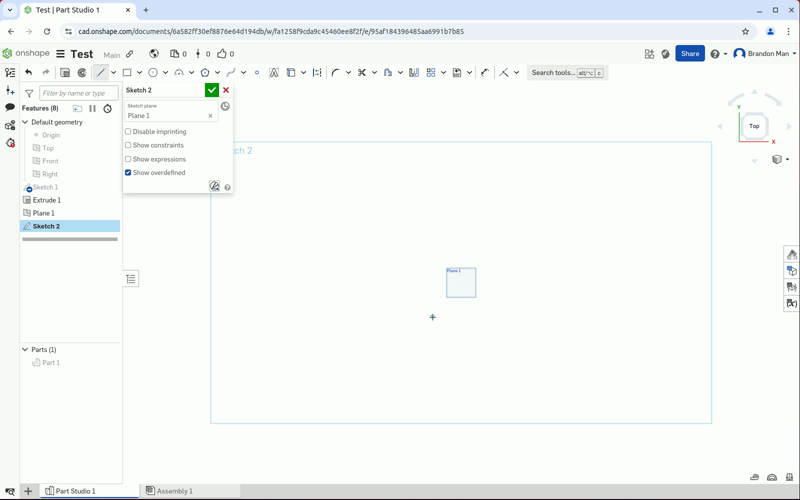
key_down(shift)
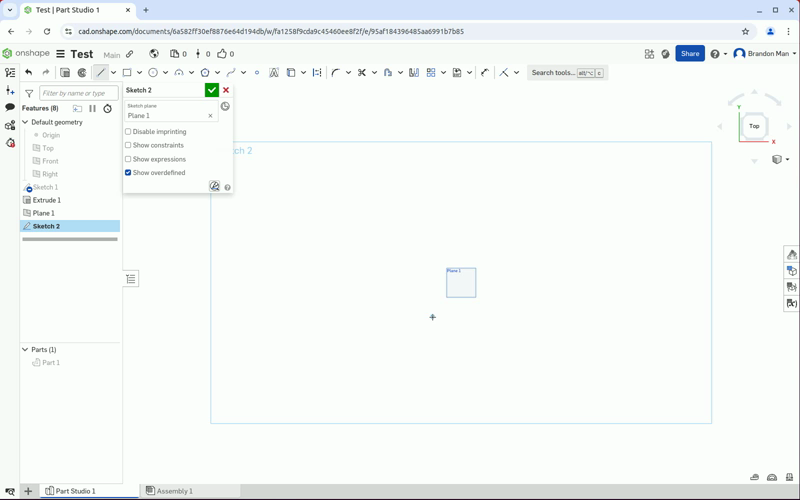
mouse_move(462, 316)
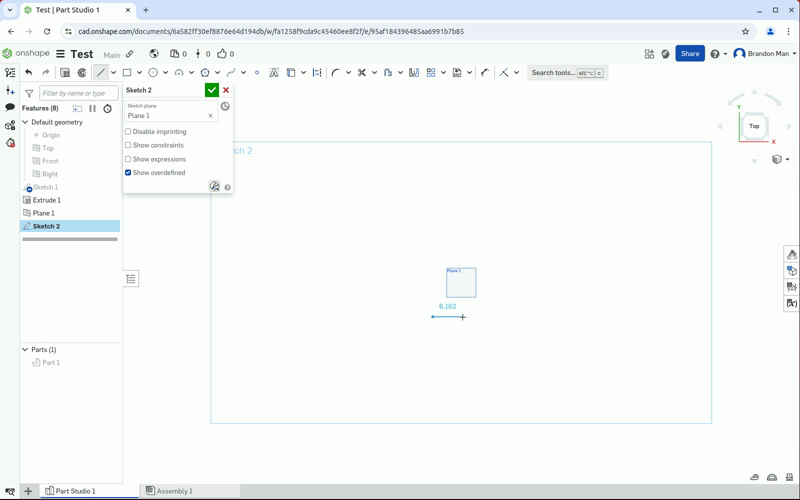
mouse_move(483, 316)
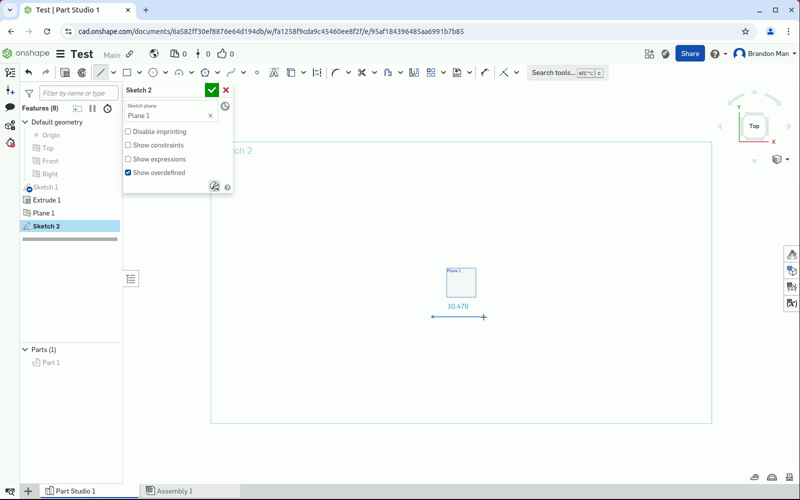
click(483, 316)
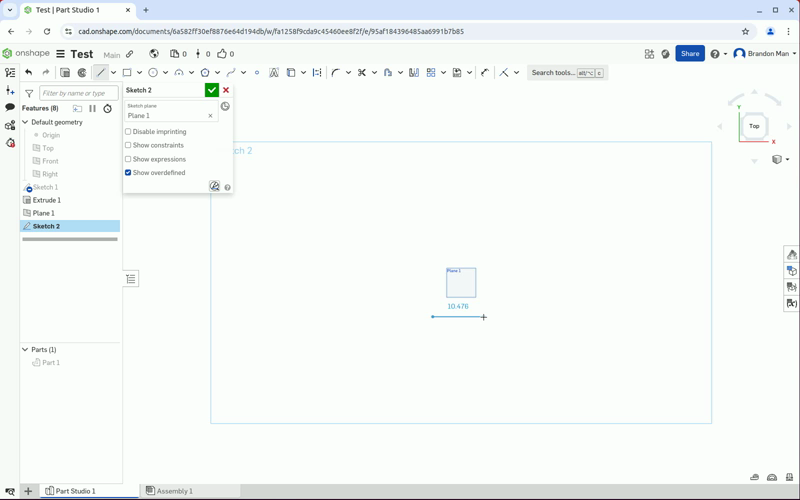
key_up(shift)
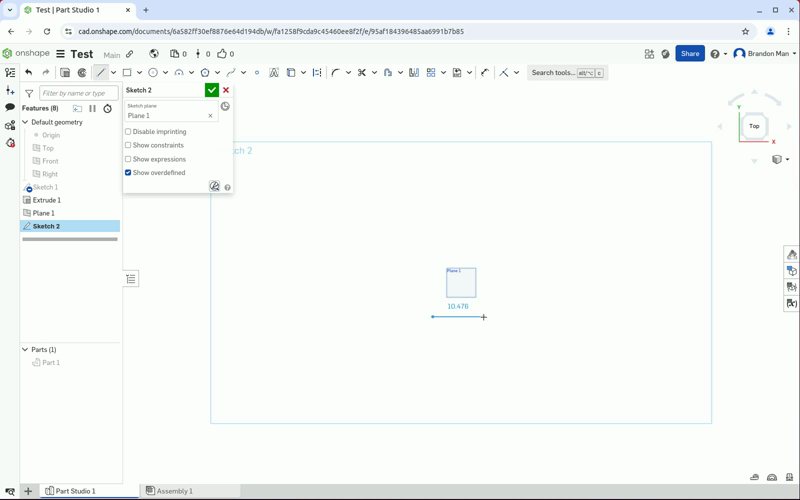
key_down(shift)
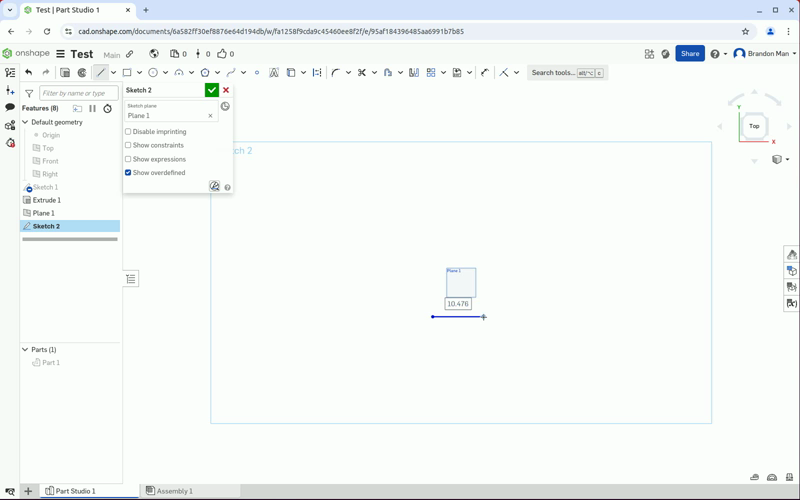
mouse_move(513, 316)
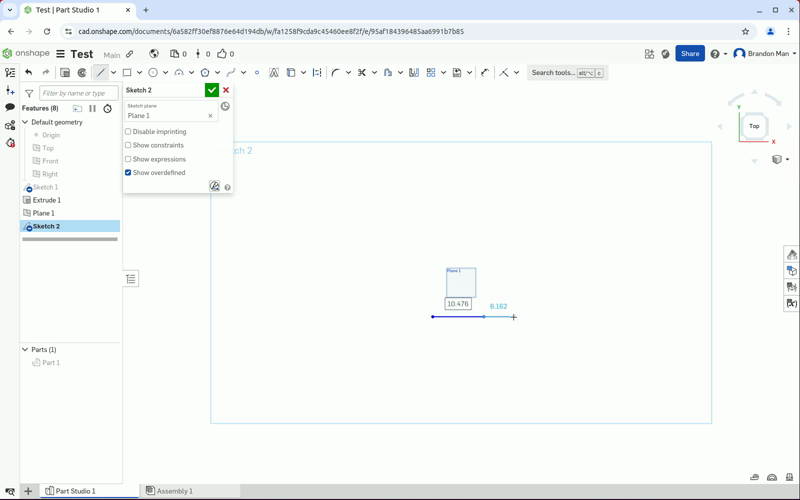
mouse_move(483, 283)
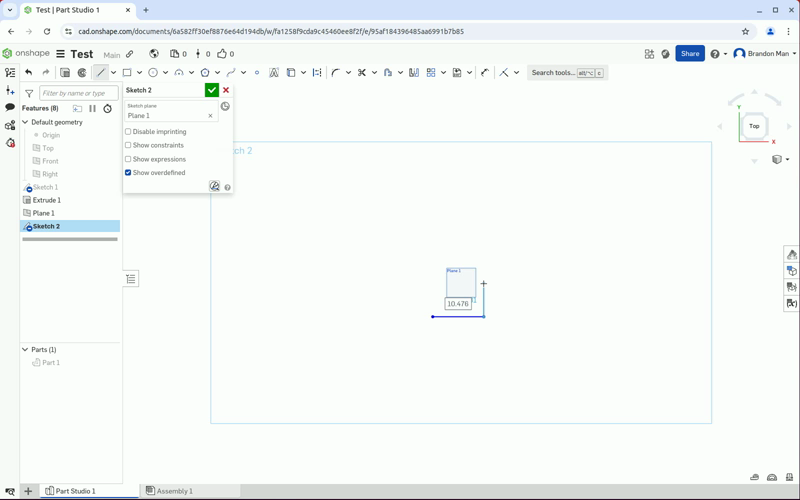
click(483, 283)
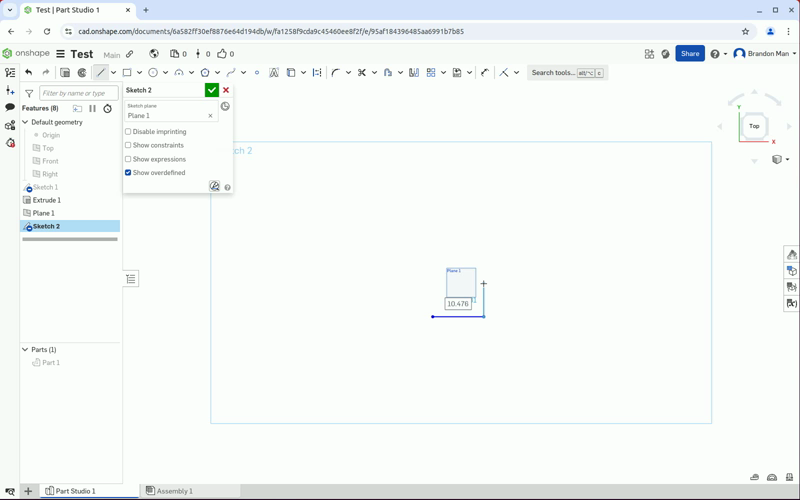
key_up(shift)
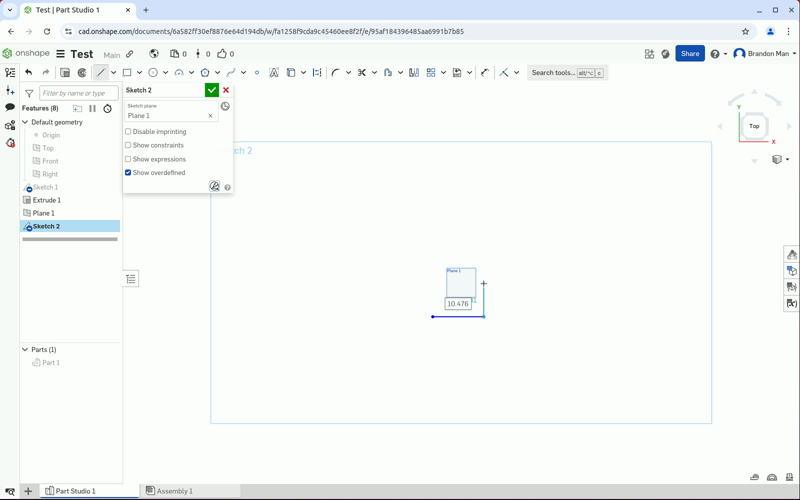
key_down(shift)
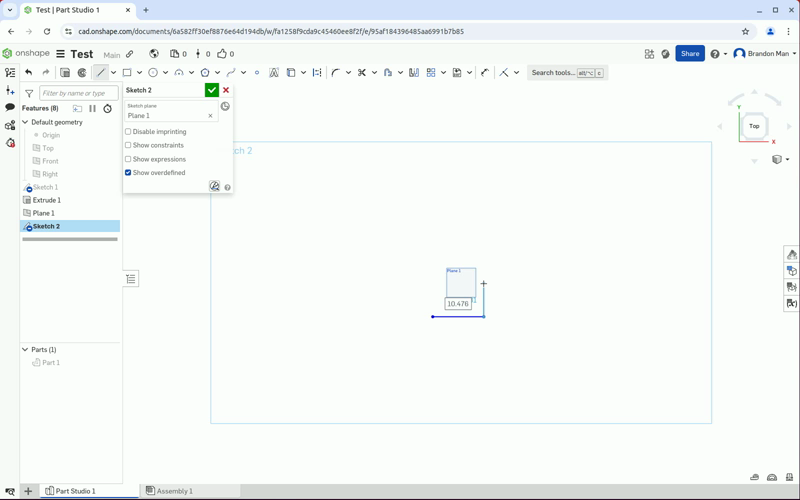
mouse_move(513, 283)
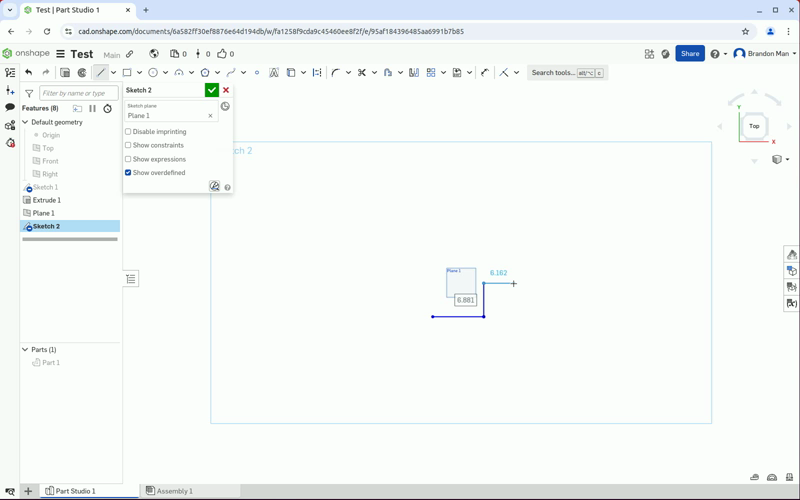
mouse_move(432, 283)
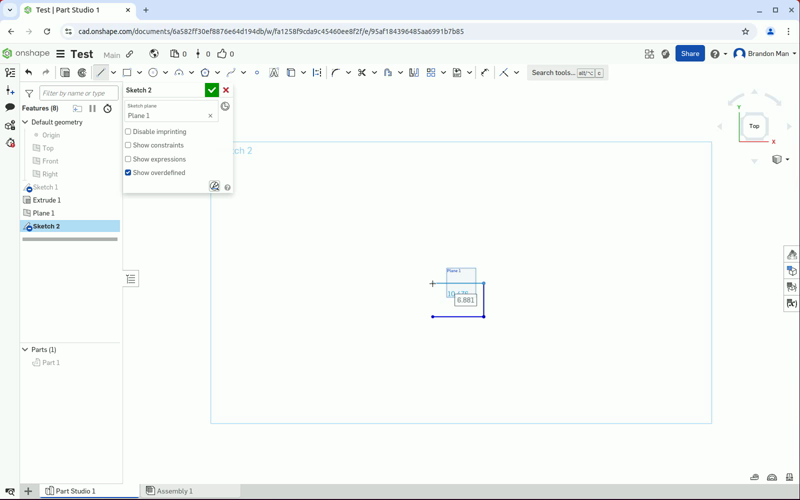
click(432, 283)
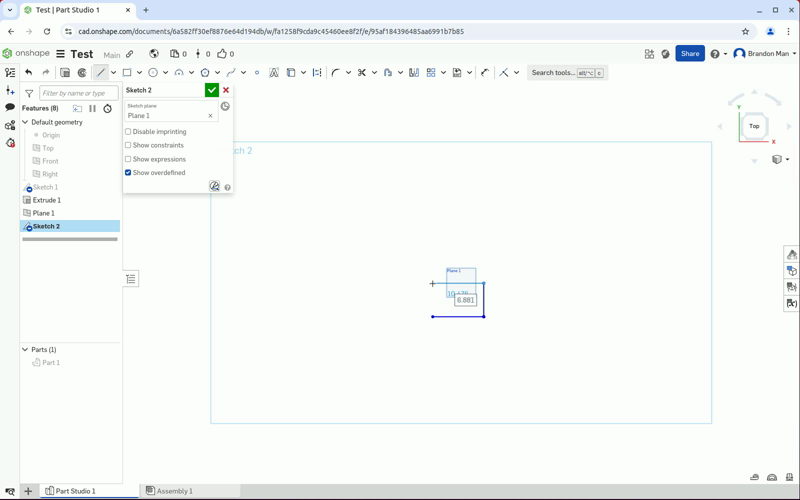
key_up(shift)
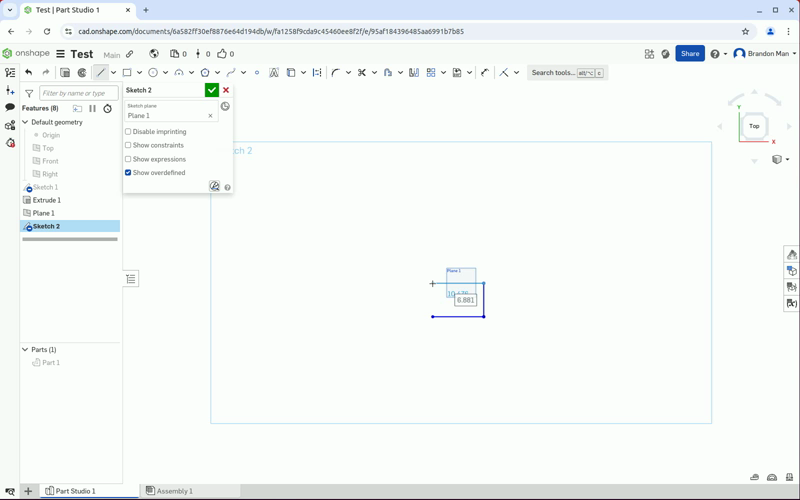
mouse_move(462, 283)
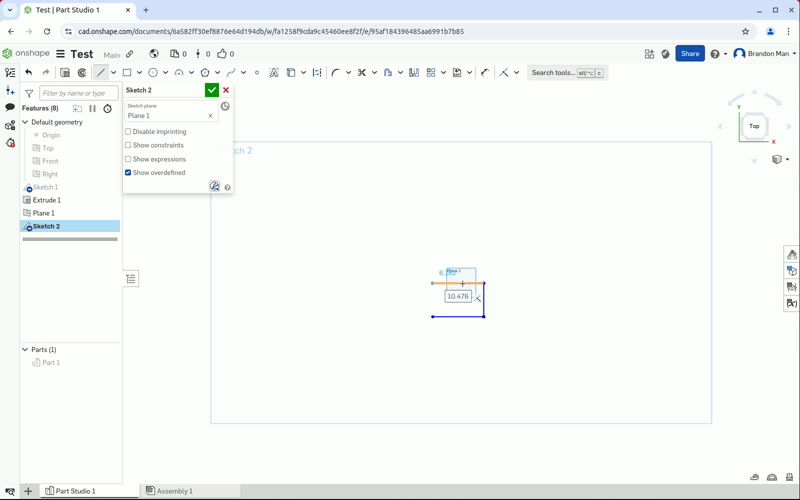
key_down(shift)
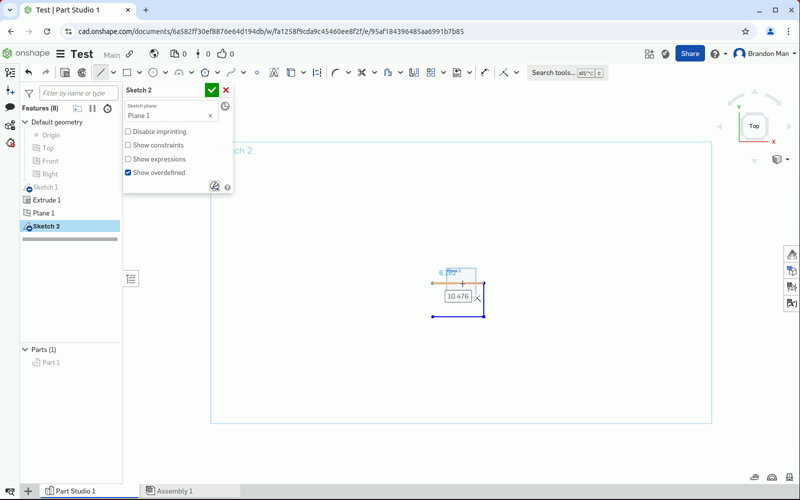
mouse_move(432, 316)
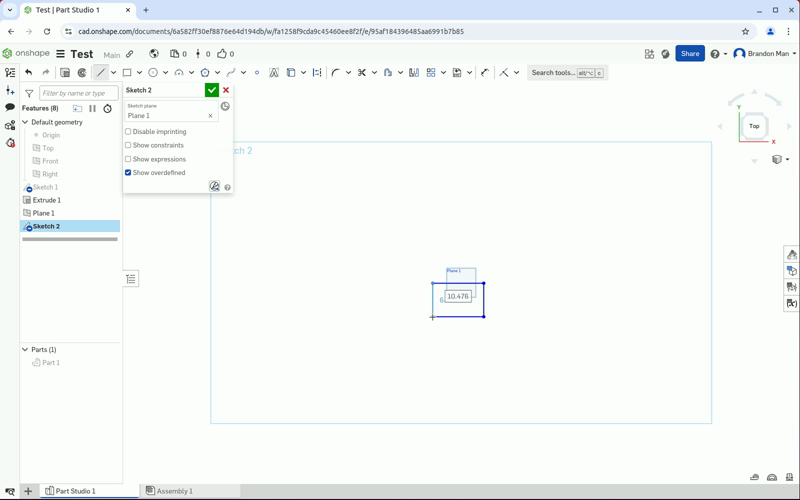
key_up(shift)
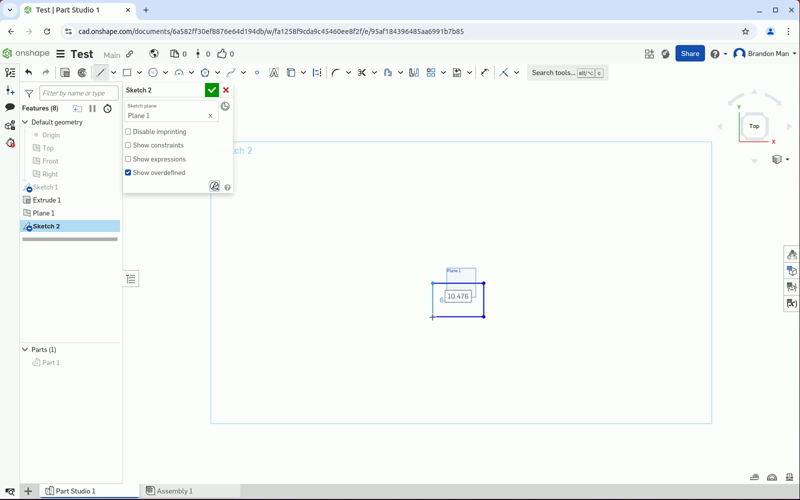
click(432, 316)
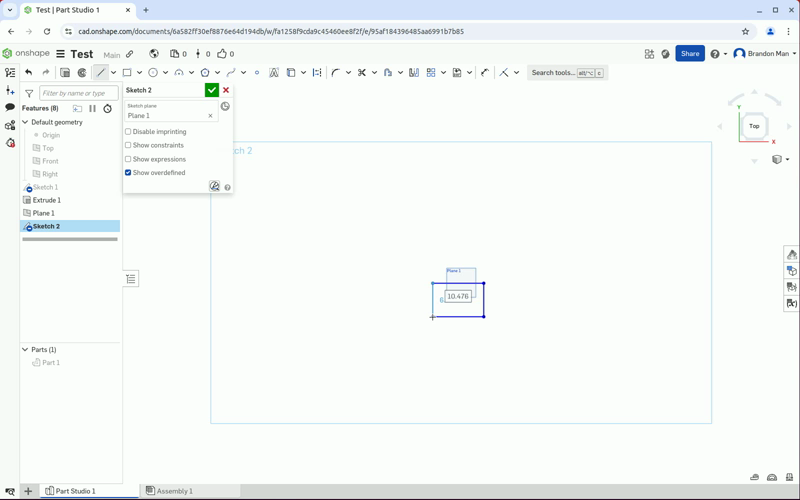
key(esc)
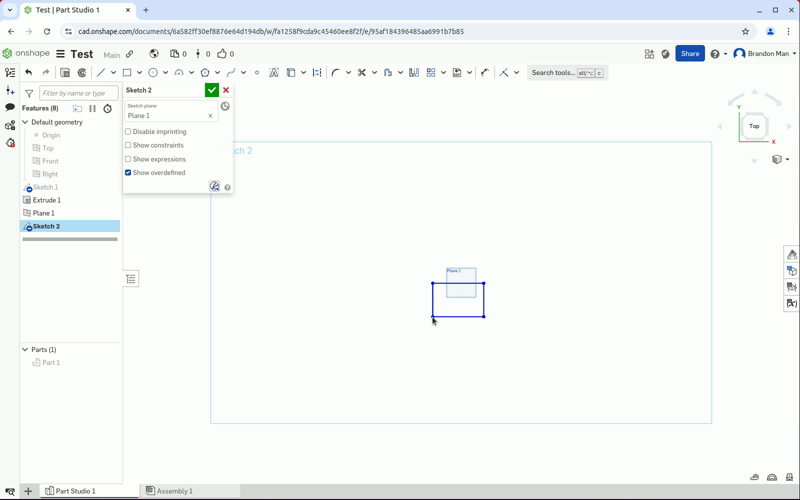
mouse_move(436, 291)
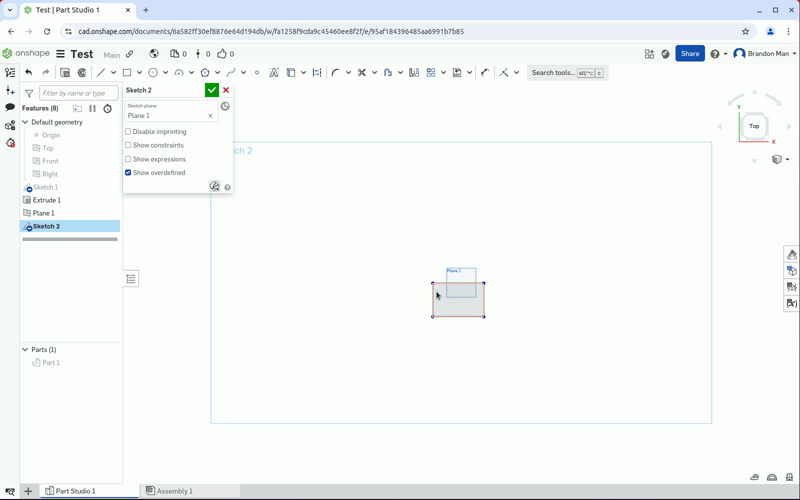
scroll(6)
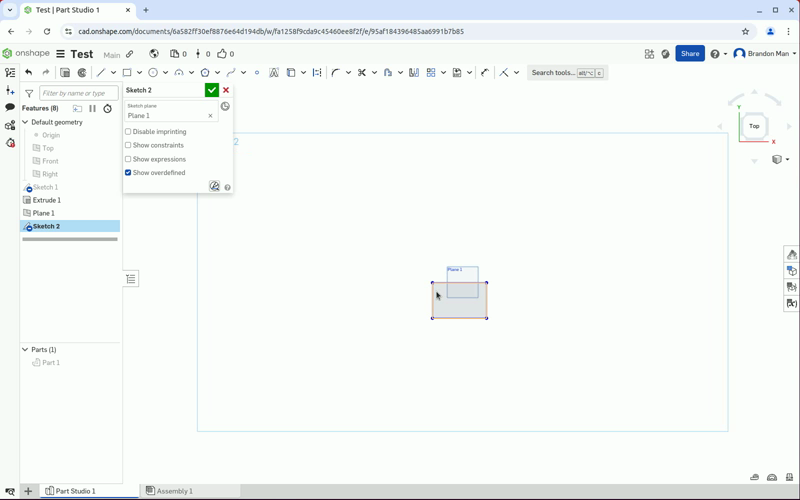
scroll(6)
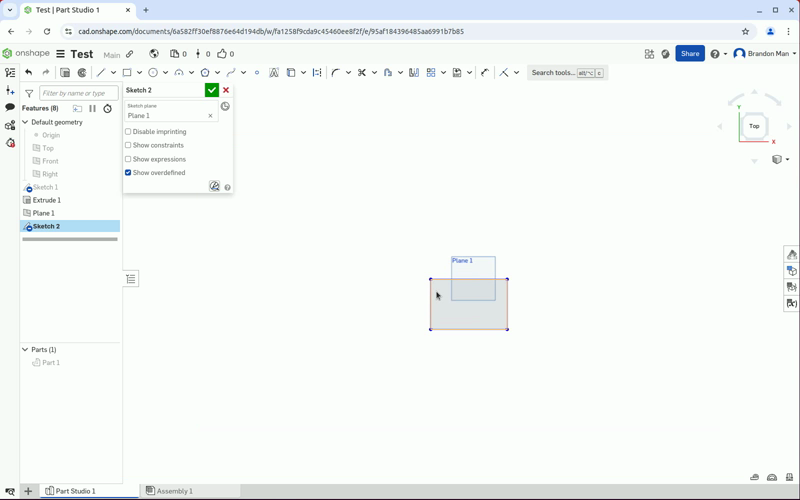
scroll(6)
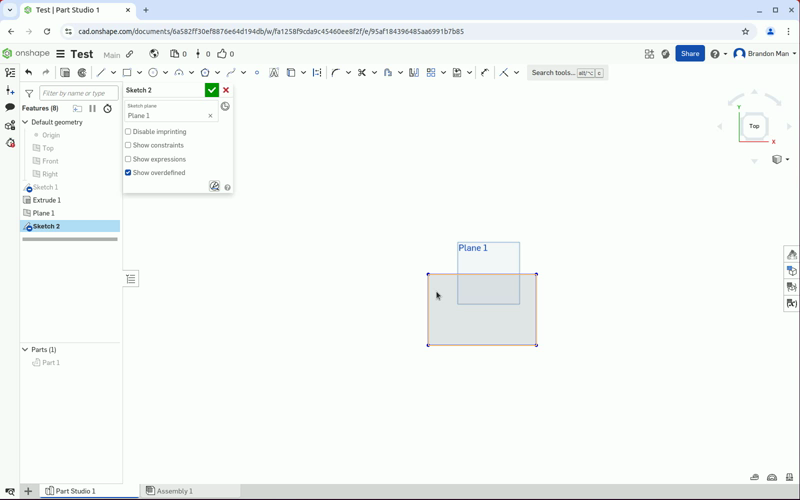
scroll(6)
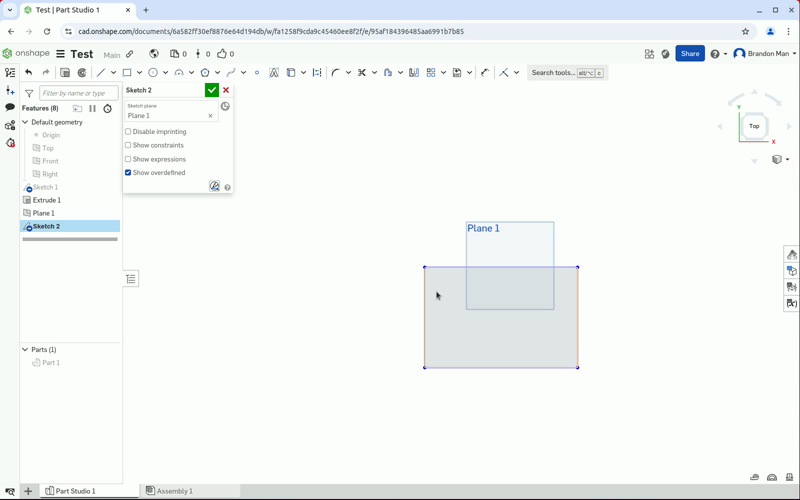
scroll(6)
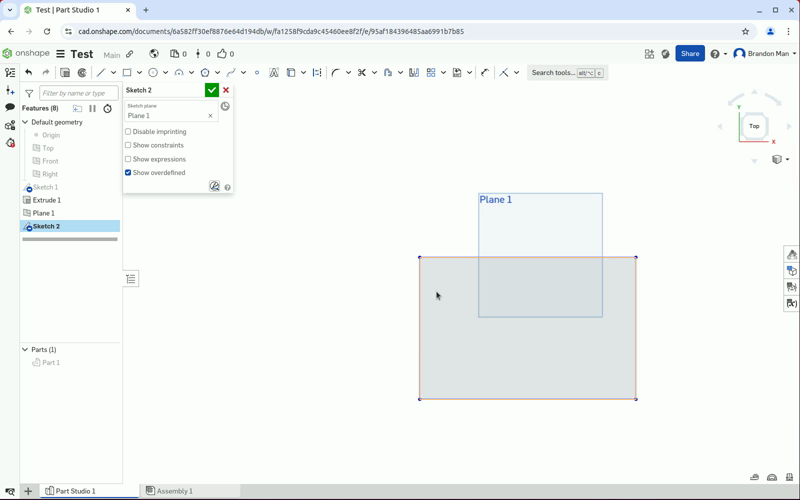
scroll(6)
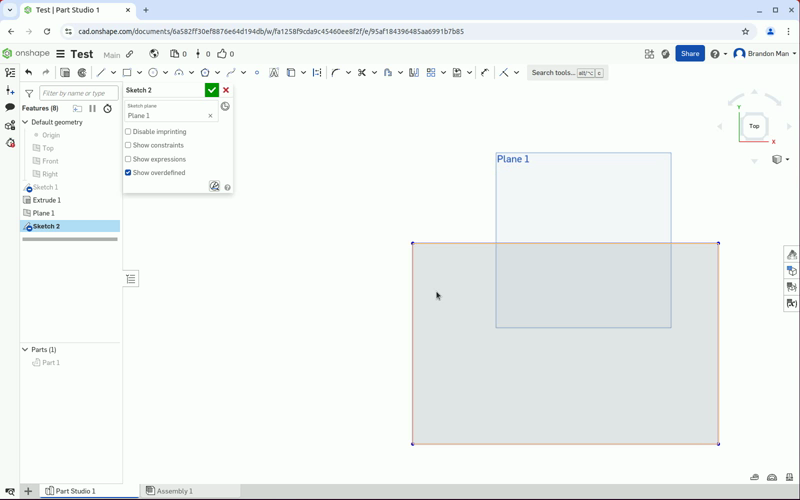
scroll(6)
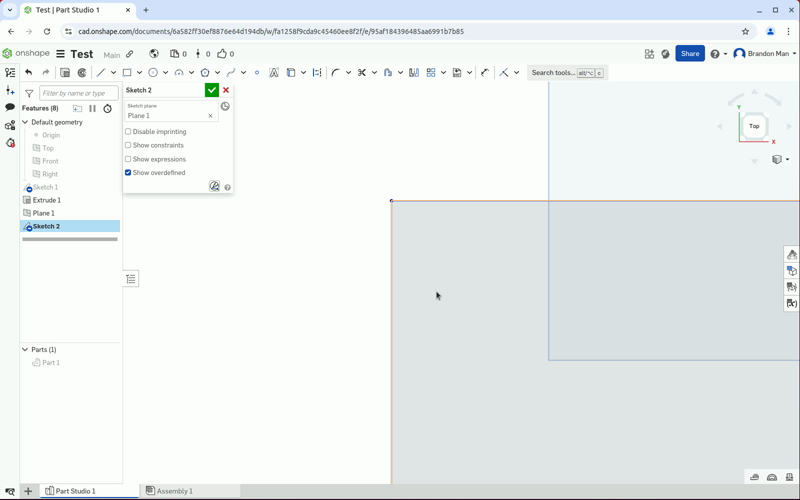
click(436, 291)
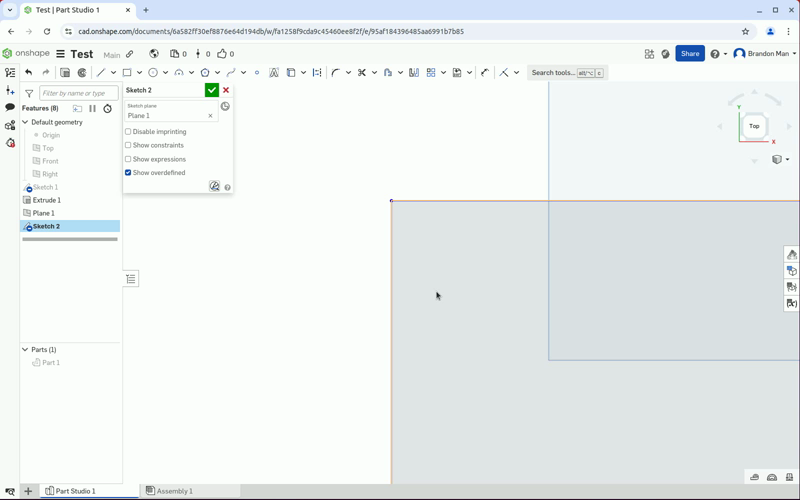
scroll(-6)
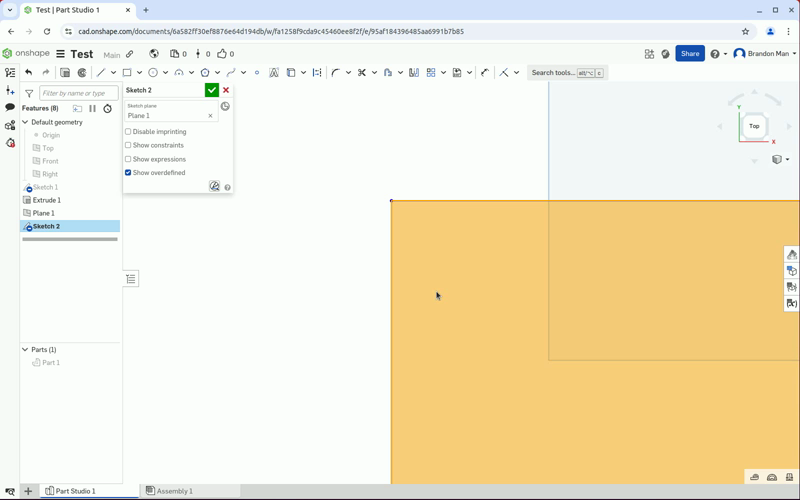
scroll(-6)
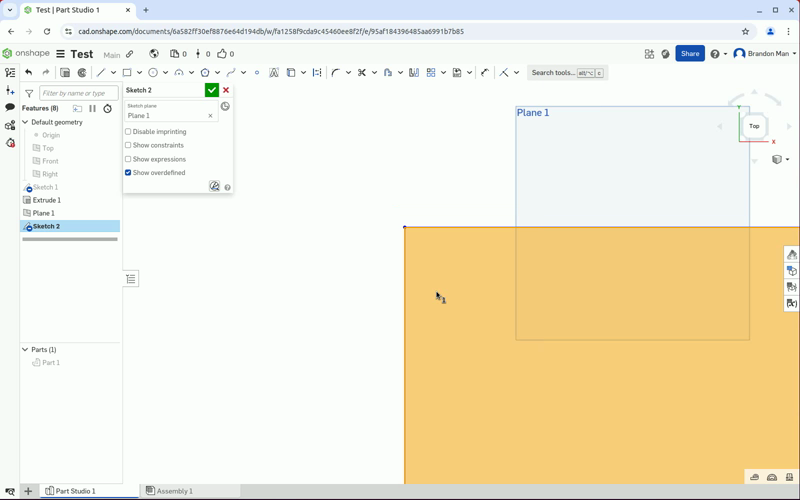
scroll(-6)
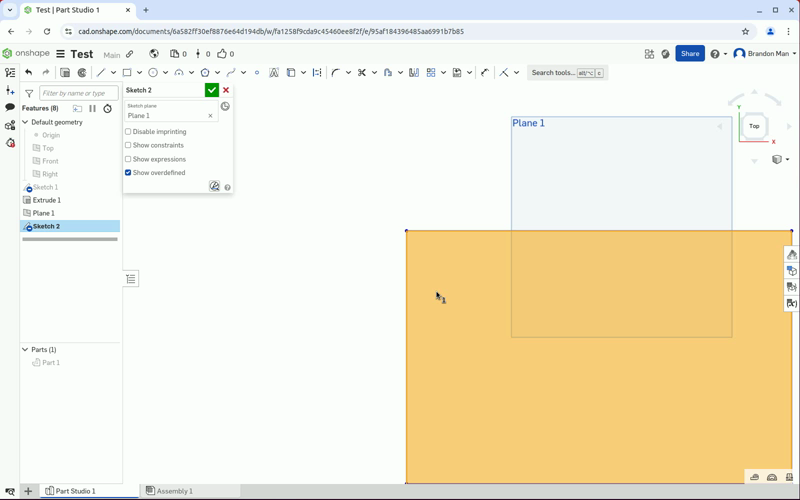
scroll(-6)
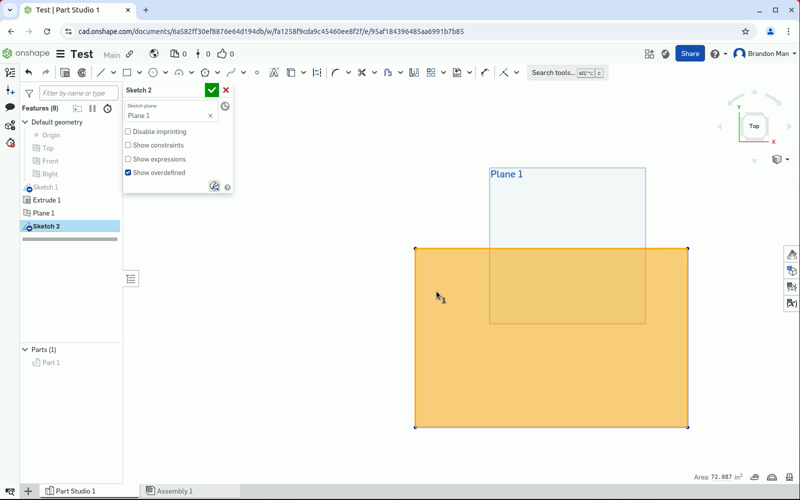
scroll(-6)
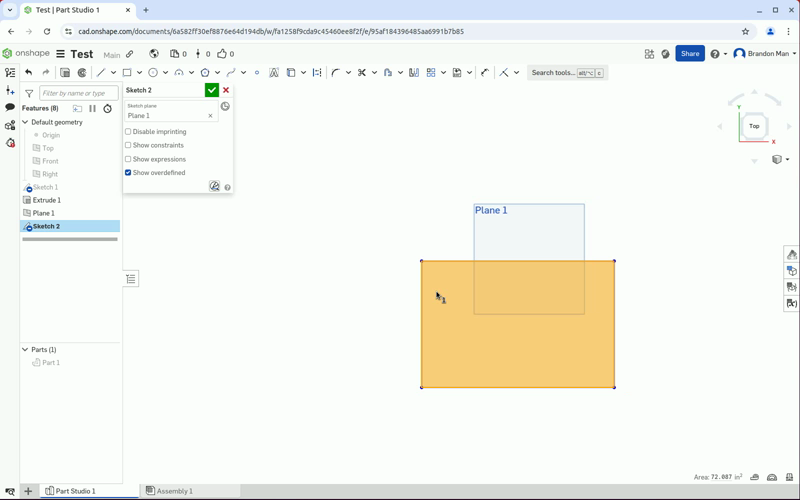
scroll(-6)
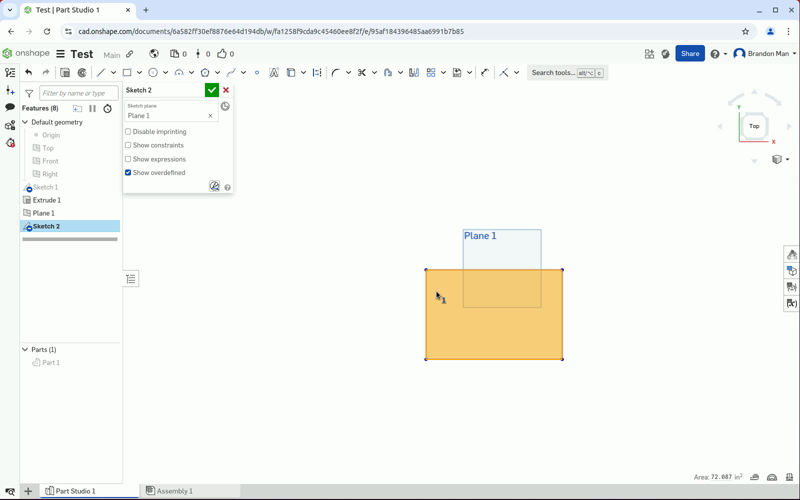
scroll(-6)
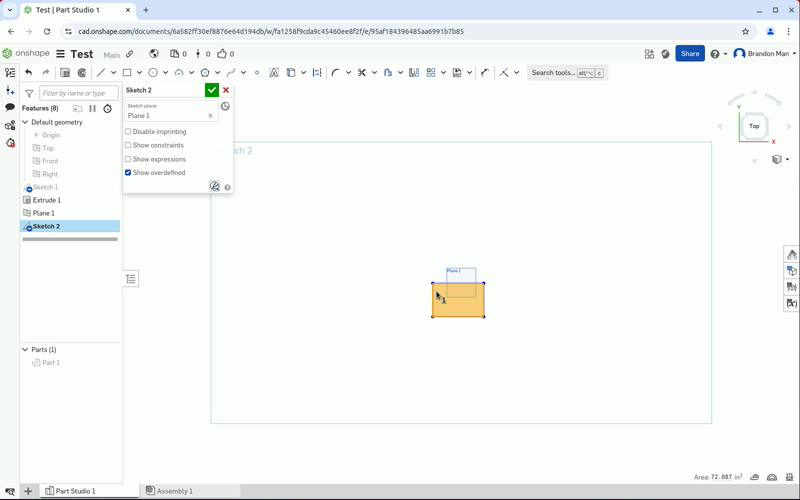
mouse_move(73, 352)
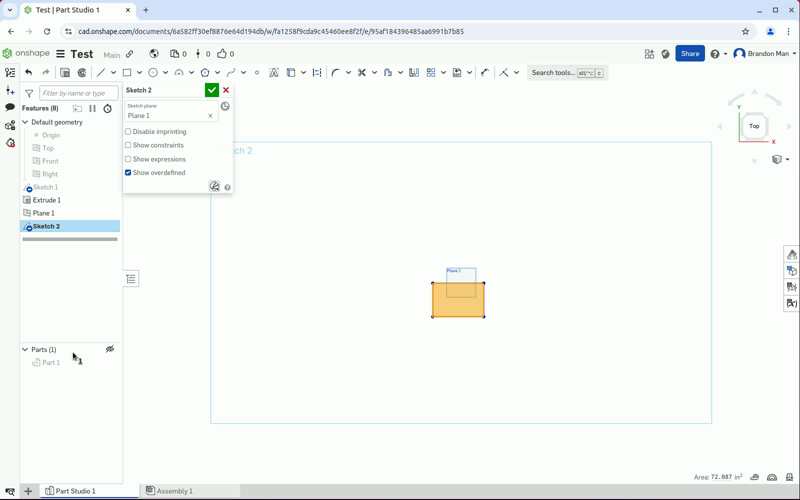
key(shift+y)
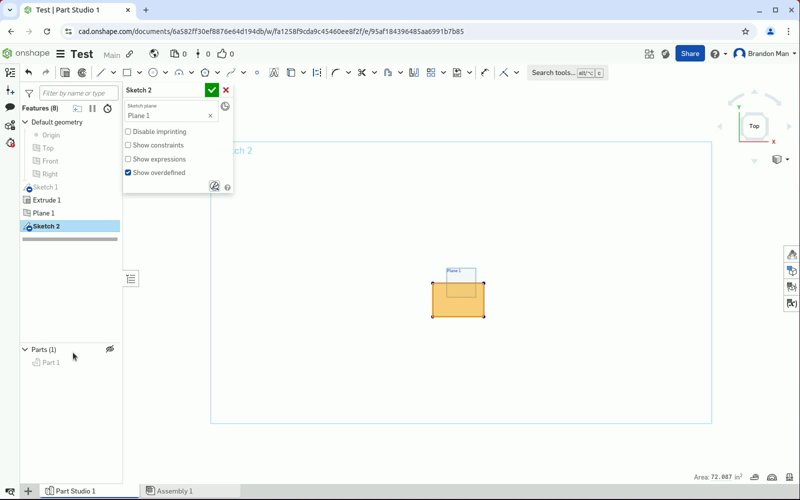
key(shift+e)
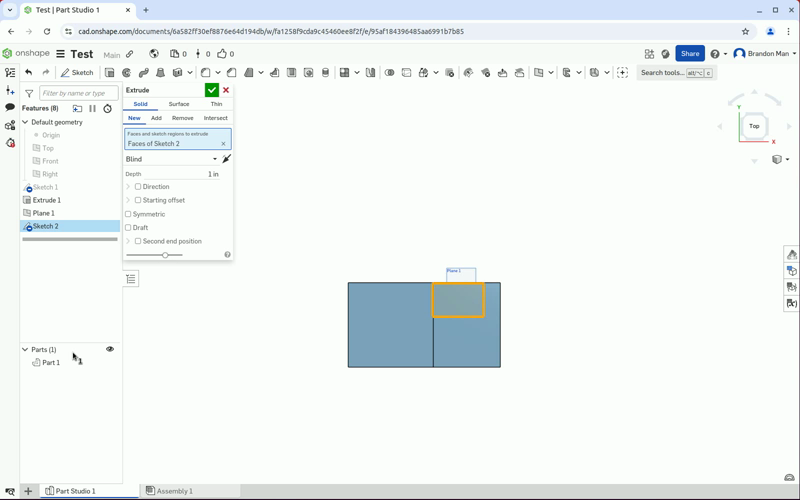
mouse_move(143, 106)
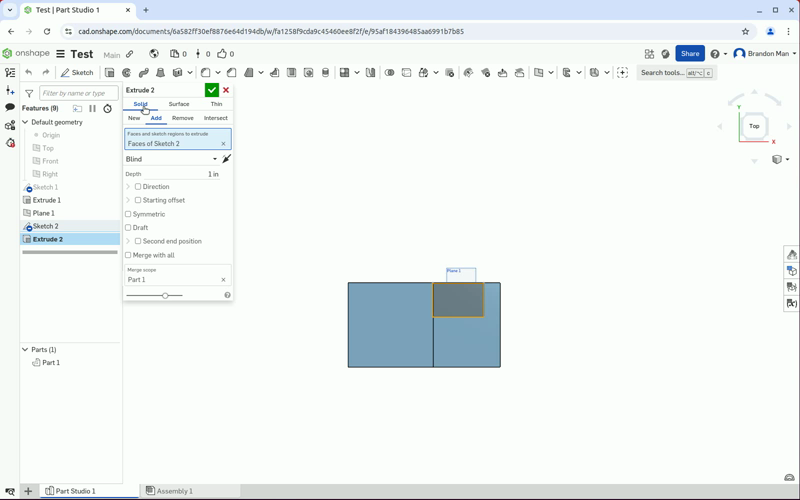
click(143, 106)
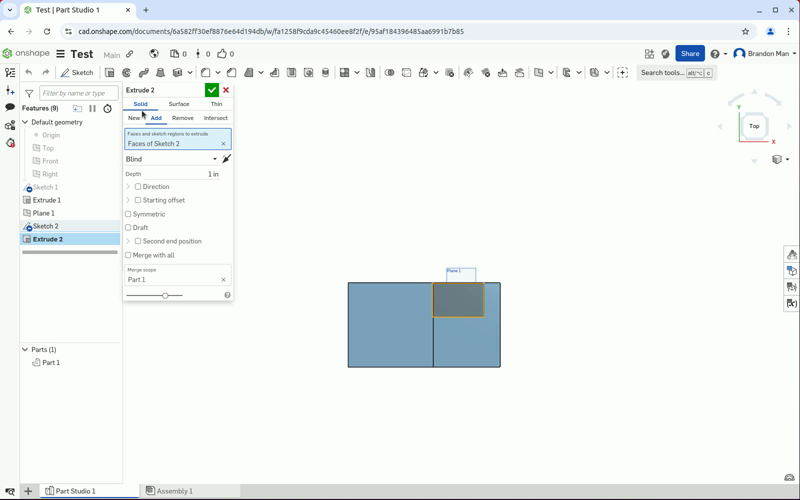
mouse_move(137, 120)
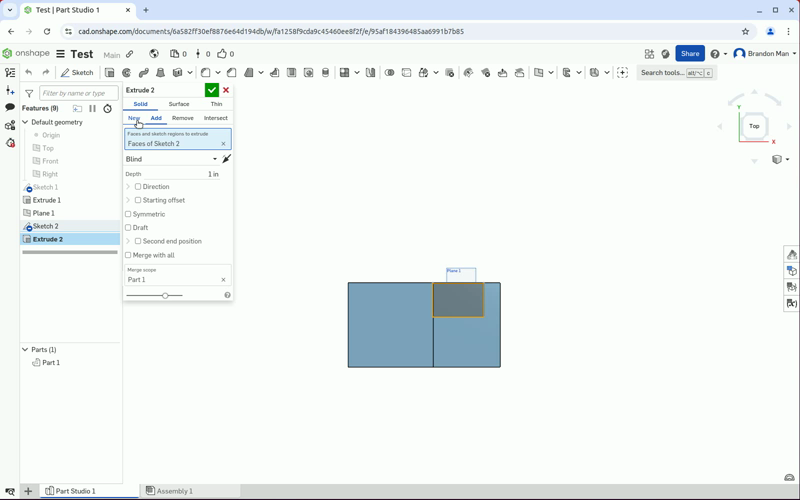
click(137, 120)
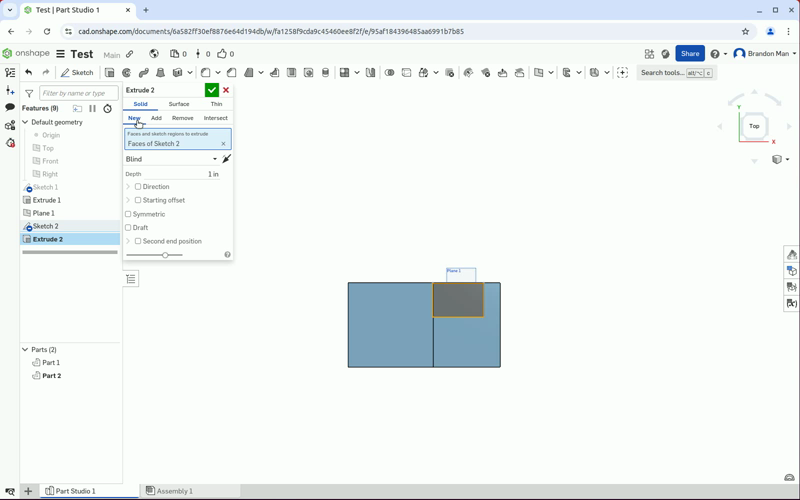
key(tab, 4)
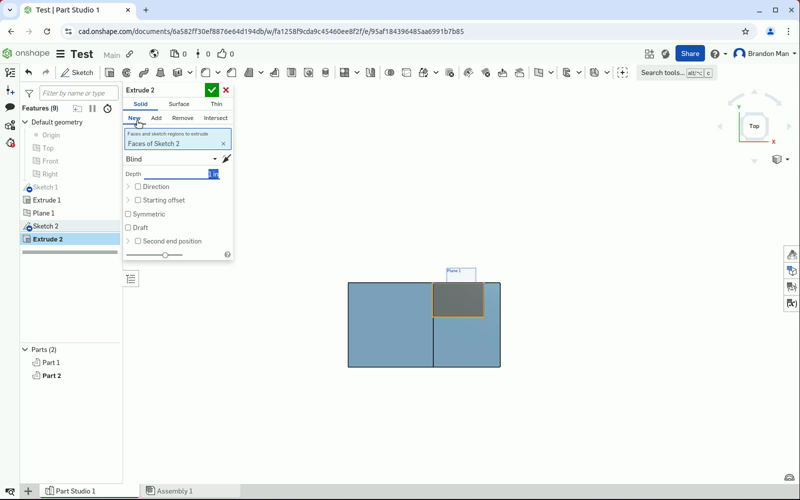
text(13.961)
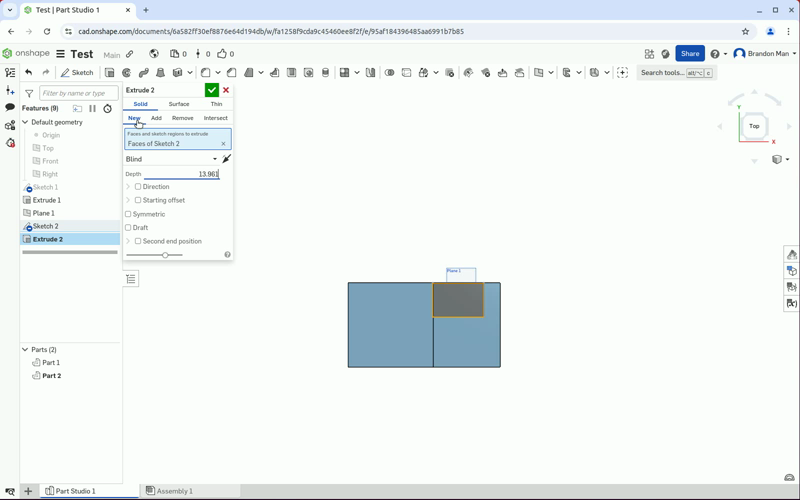
key(enter)
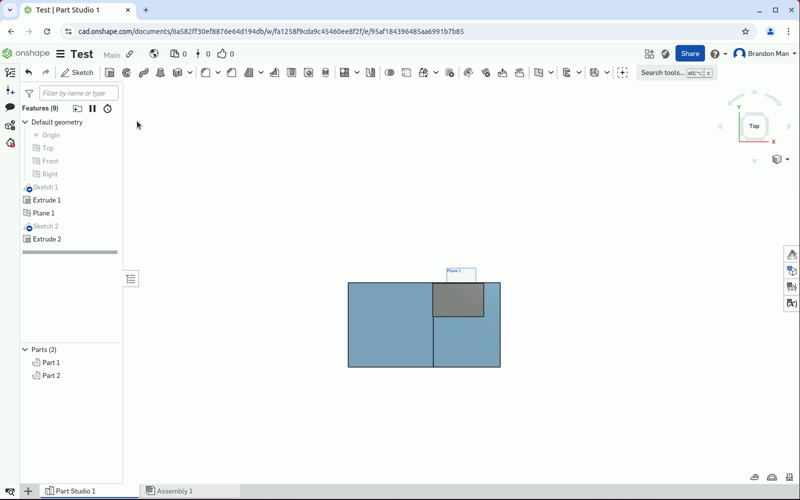
key(shift+h)
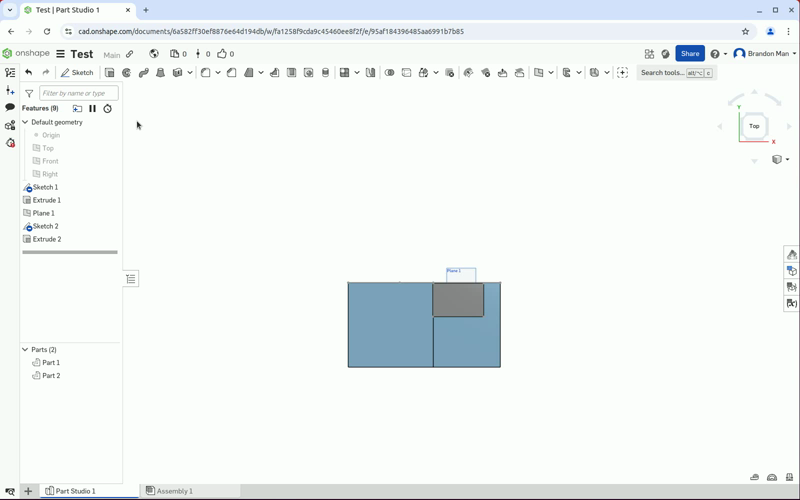
key(shift+h)
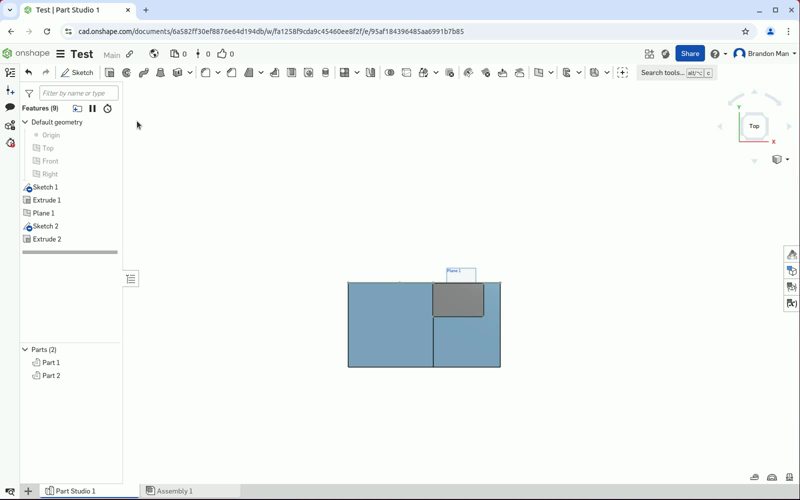
key(shift+7)
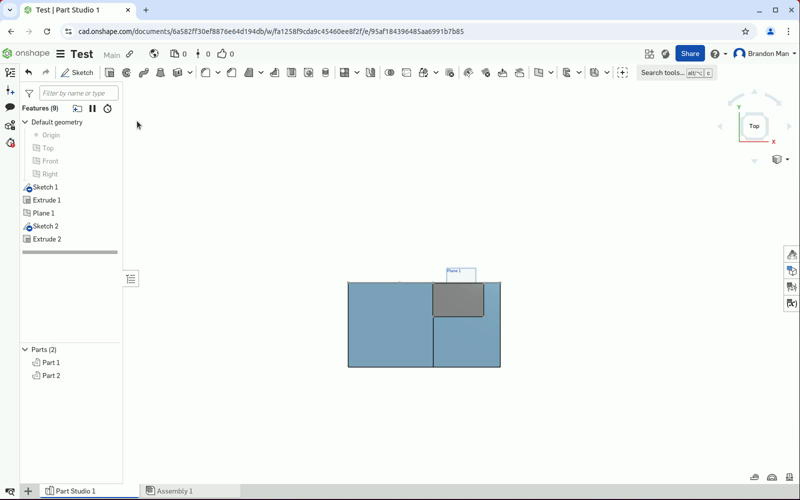
key(up, 3)
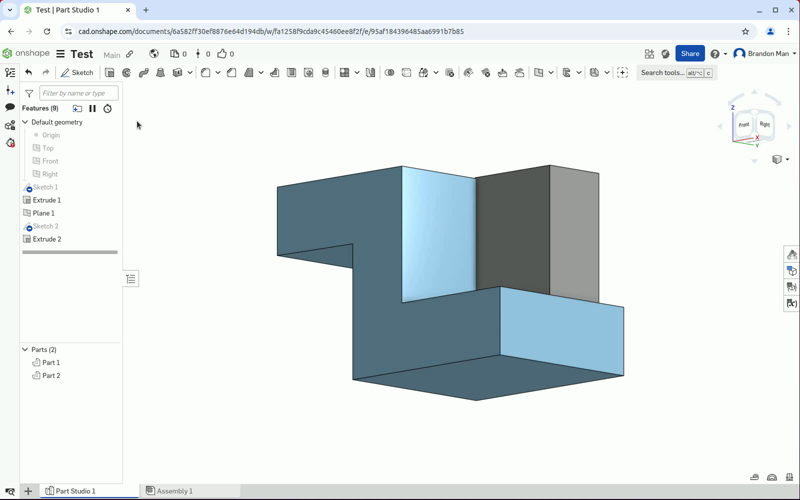
key(left, 3)
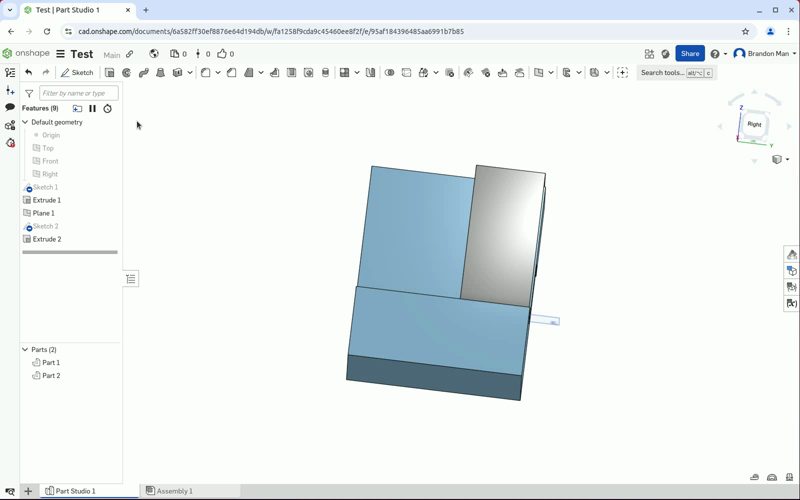
key(right, 3)
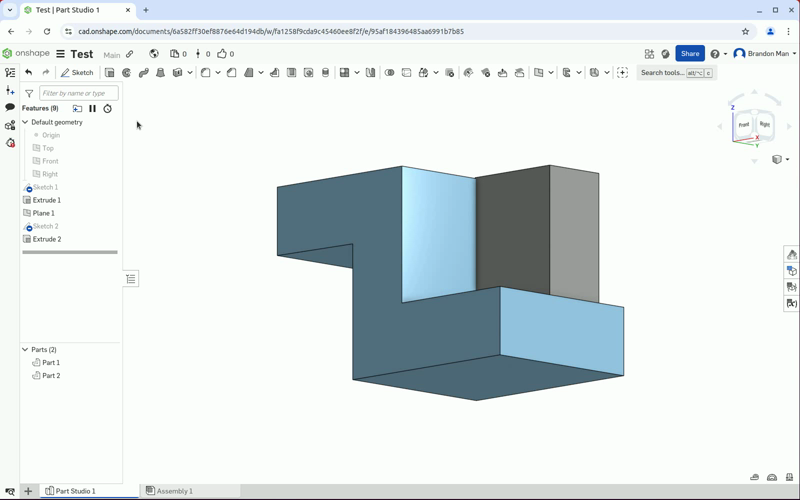
key(down, 3)
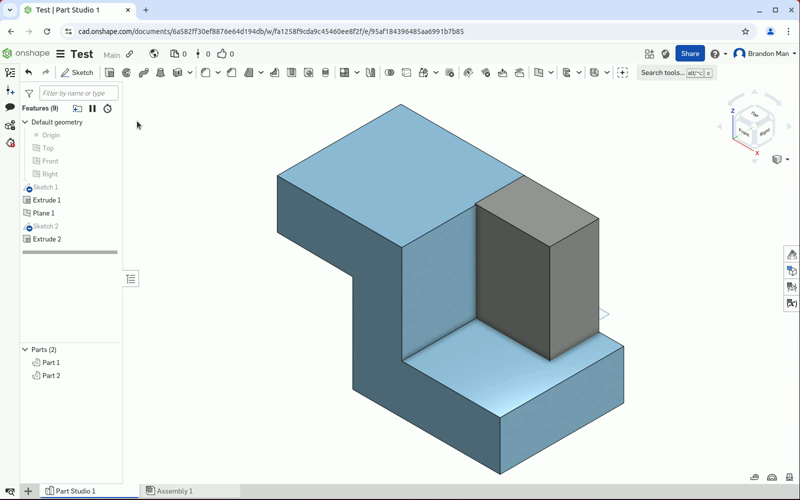
mouse_move(73, 189)
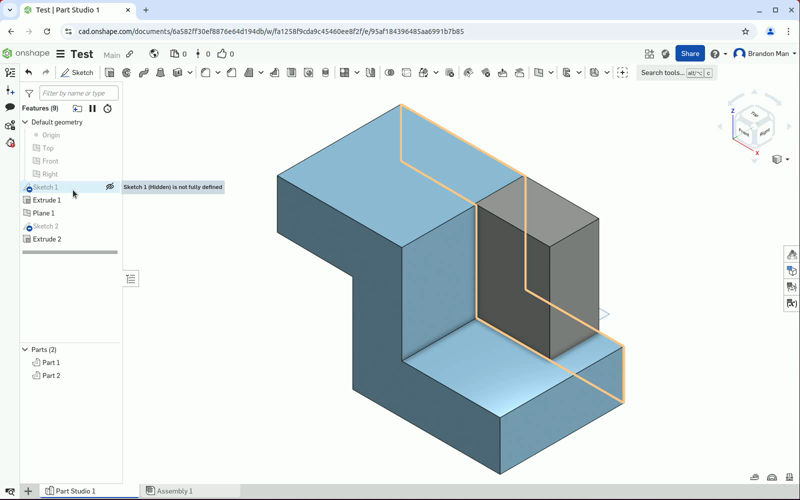
click(73, 189)